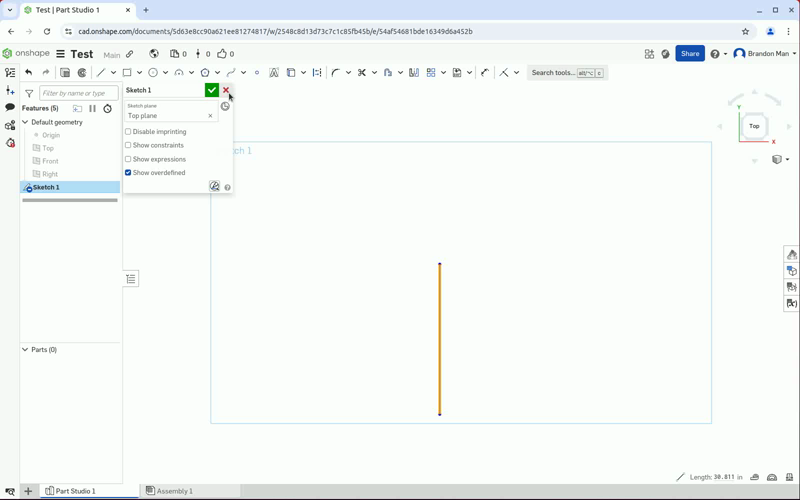
key(shift+h)
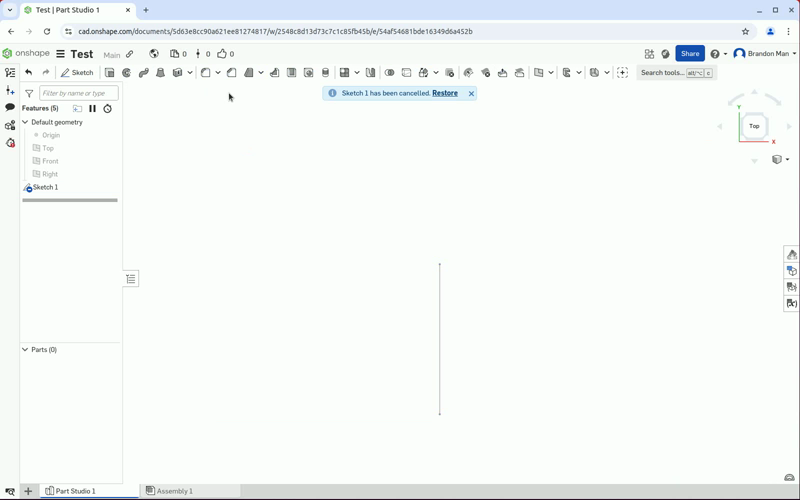
key(shift+s)
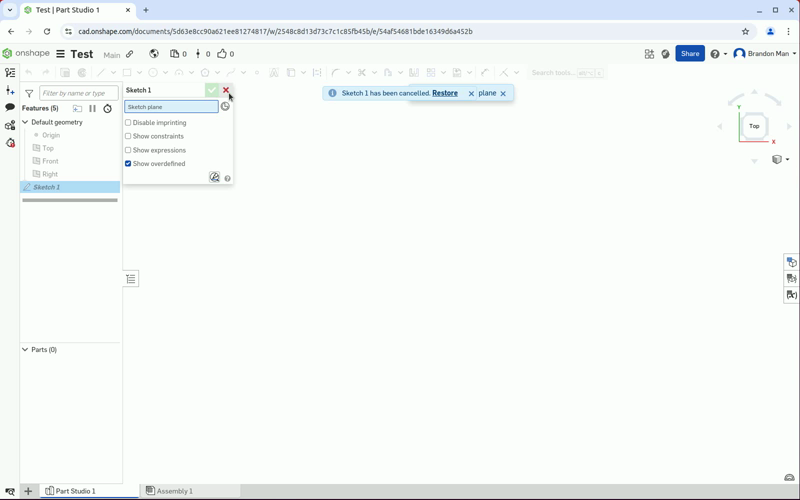
mouse_move(73, 150)
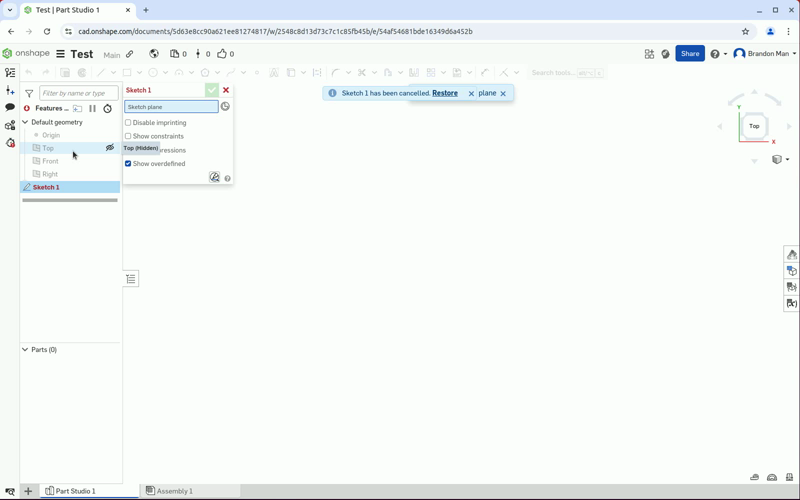
click(73, 150)
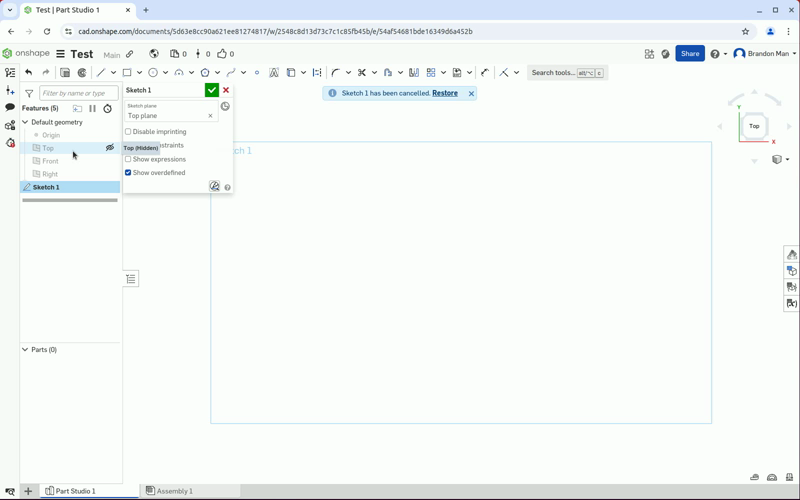
mouse_move(73, 352)
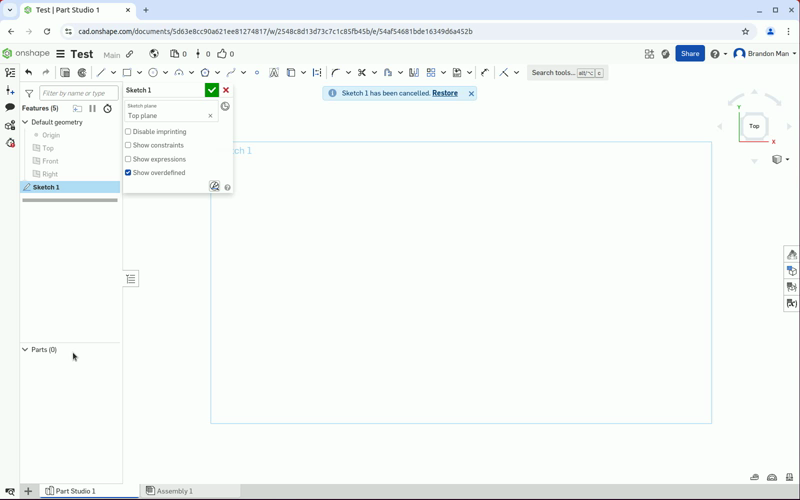
key(y)
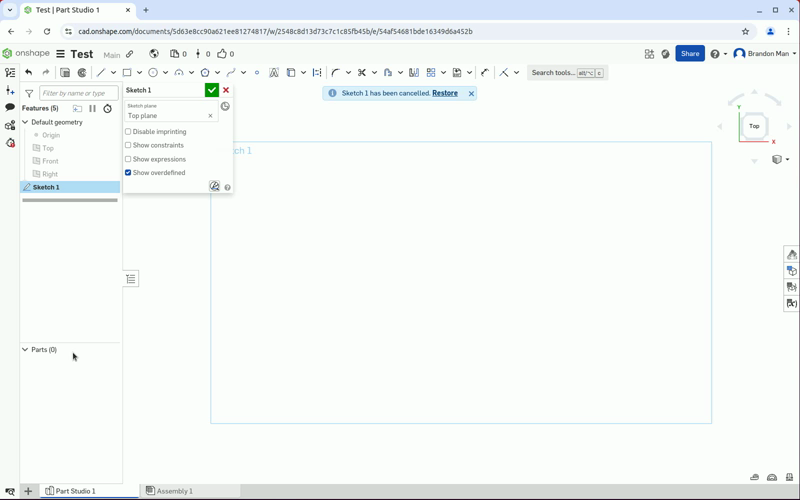
key(c)
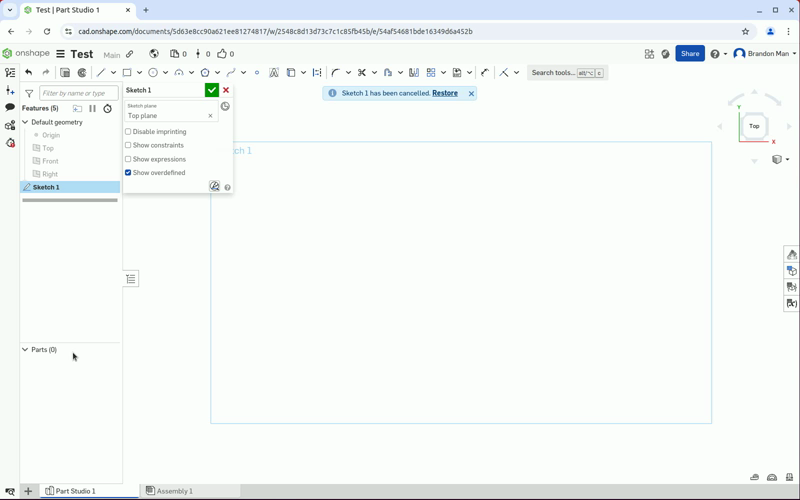
key_down(shift)
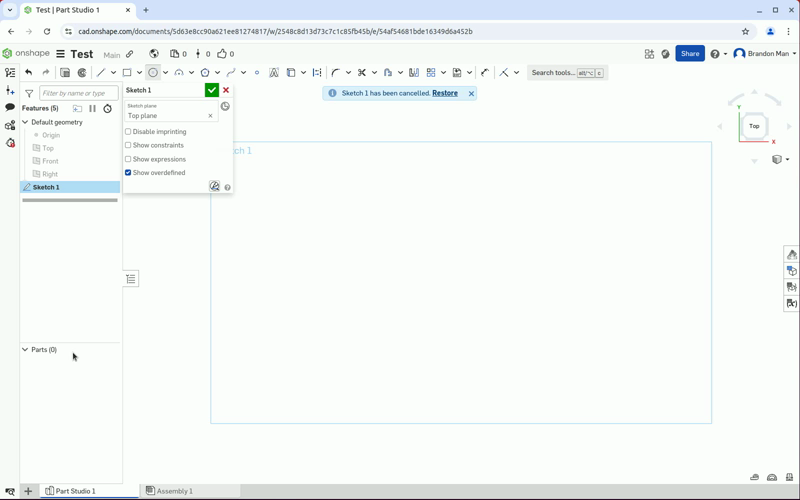
mouse_move(461, 282)
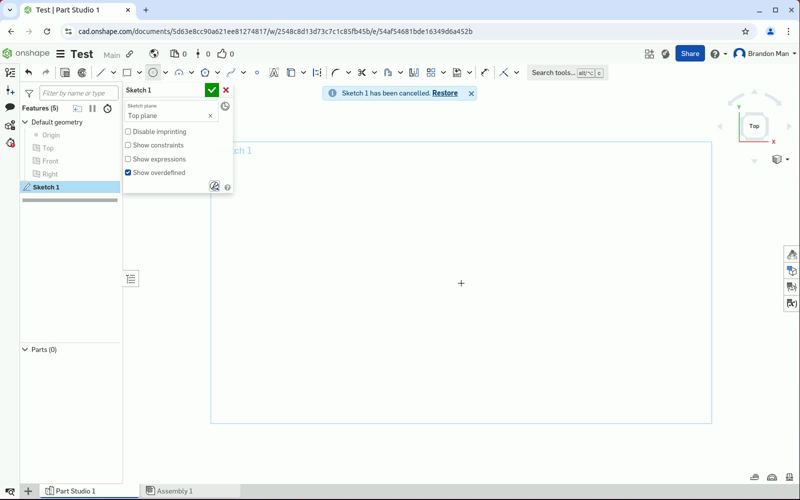
click(461, 282)
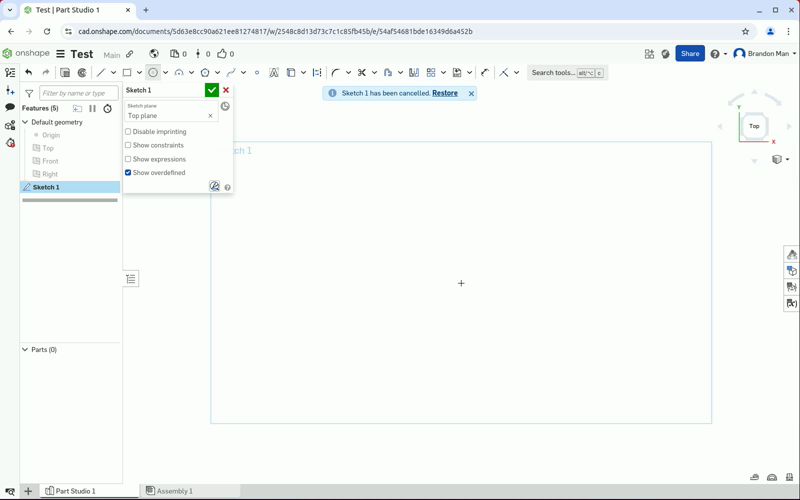
key_up(shift)
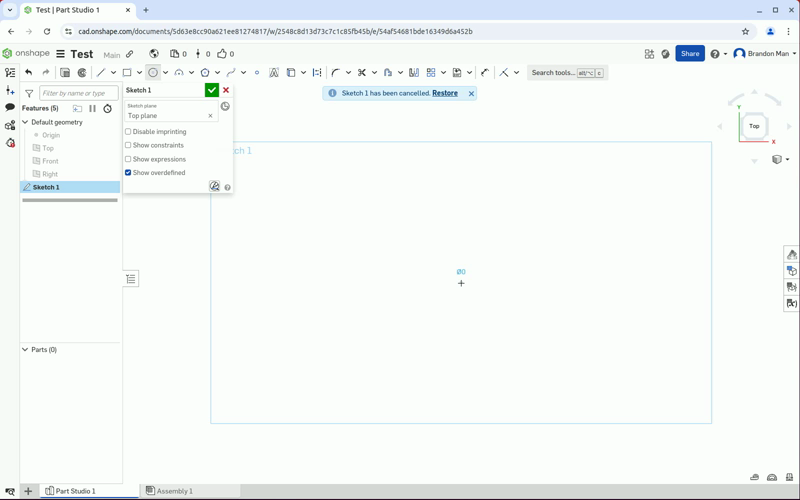
mouse_move(551, 282)
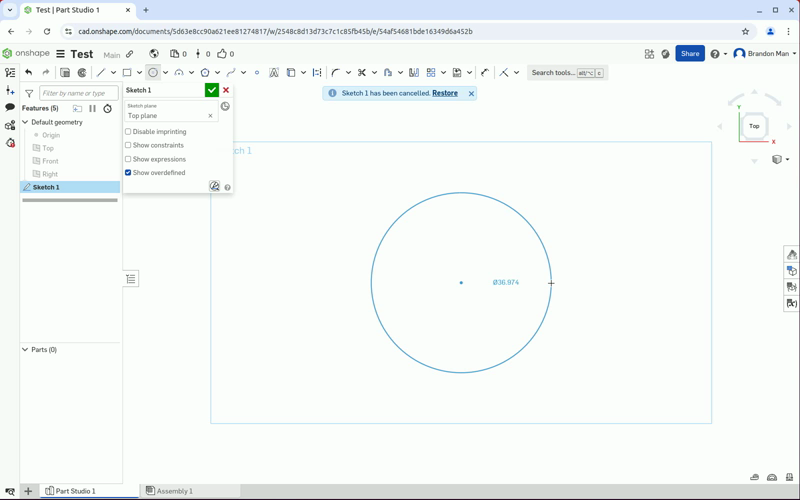
click(551, 282)
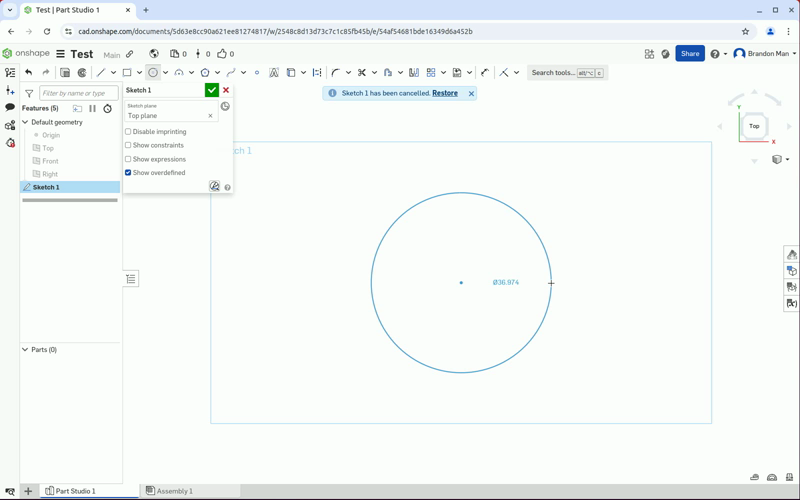
key(esc)
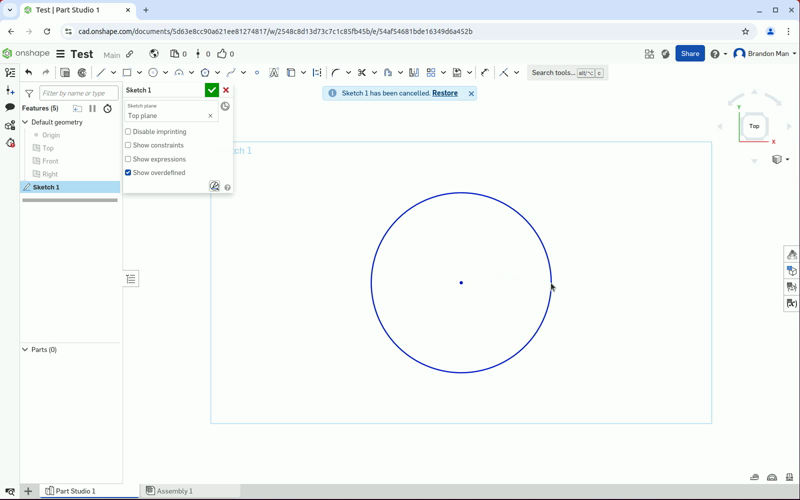
key(c)
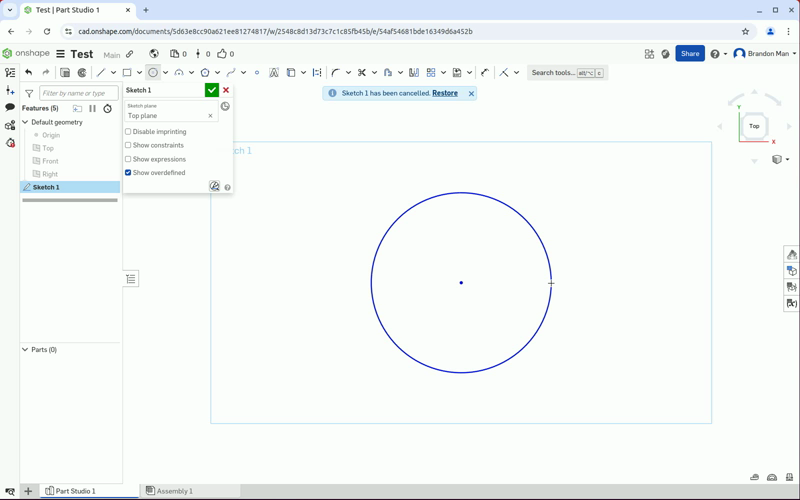
key_down(shift)
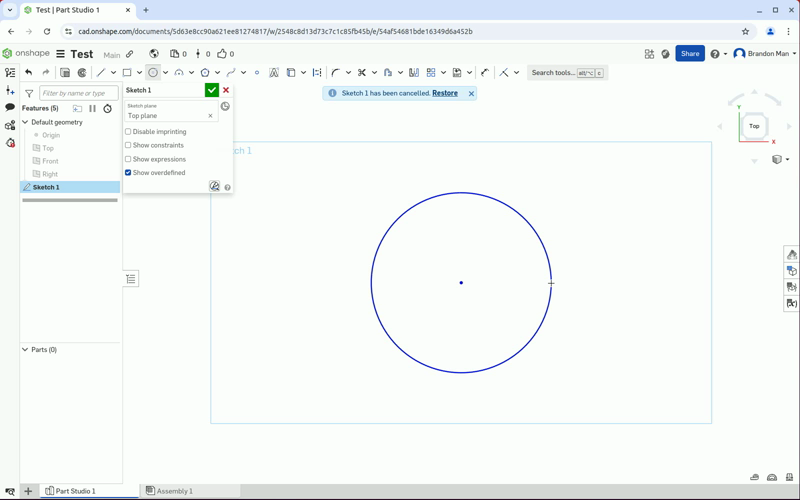
mouse_move(395, 282)
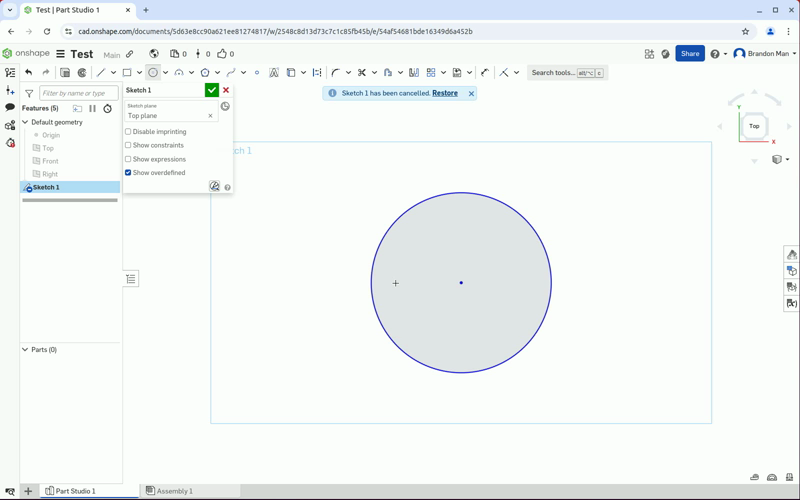
click(395, 282)
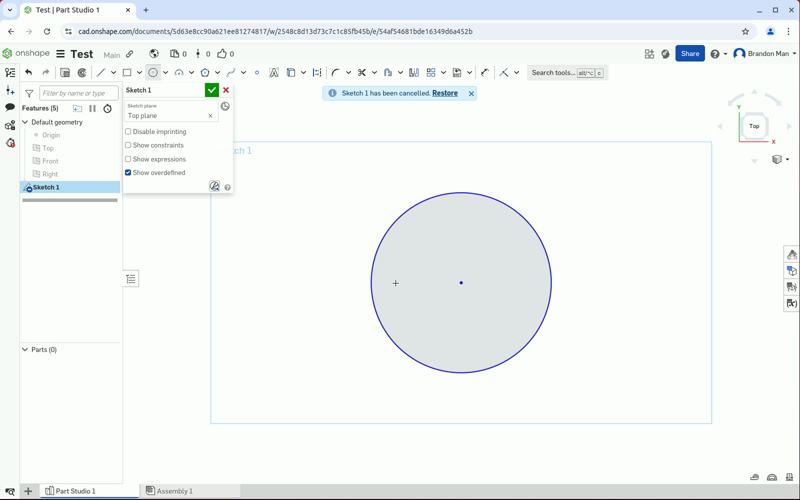
key_up(shift)
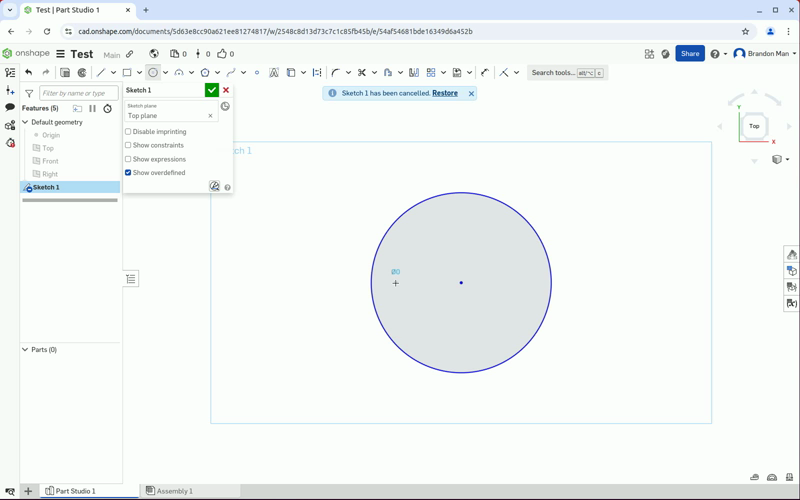
mouse_move(410, 282)
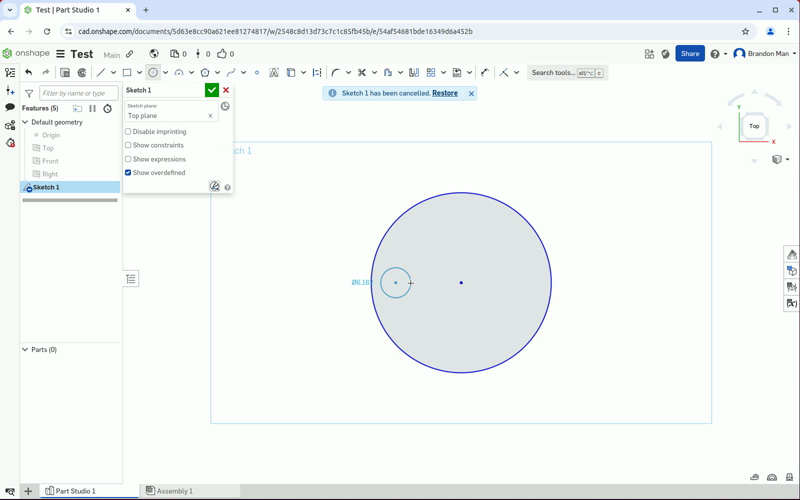
click(410, 282)
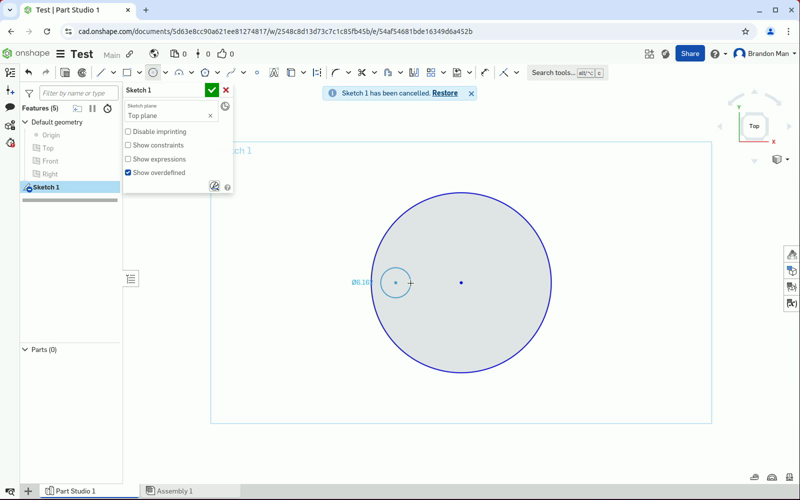
key(esc)
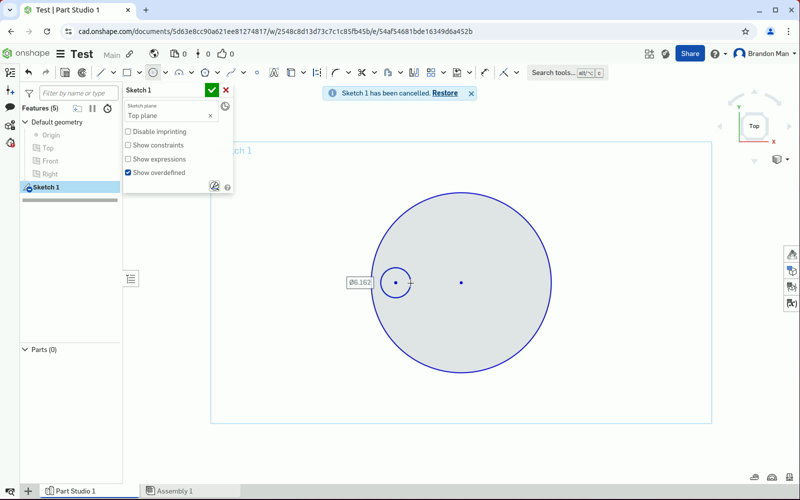
key(c)
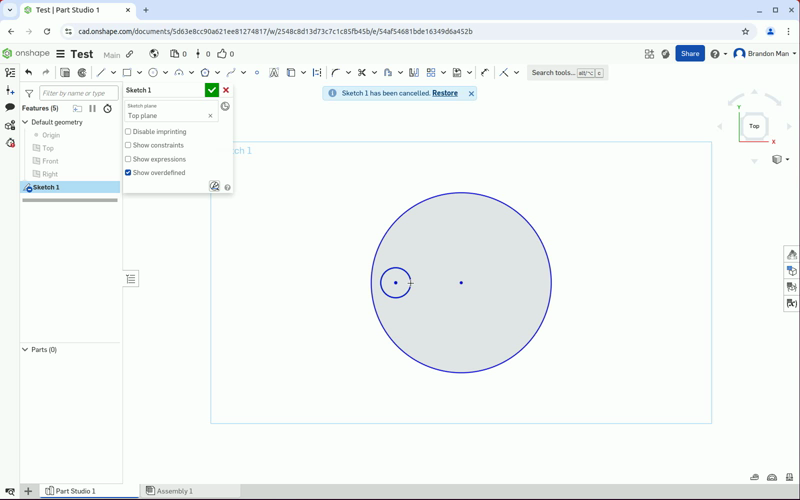
key_down(shift)
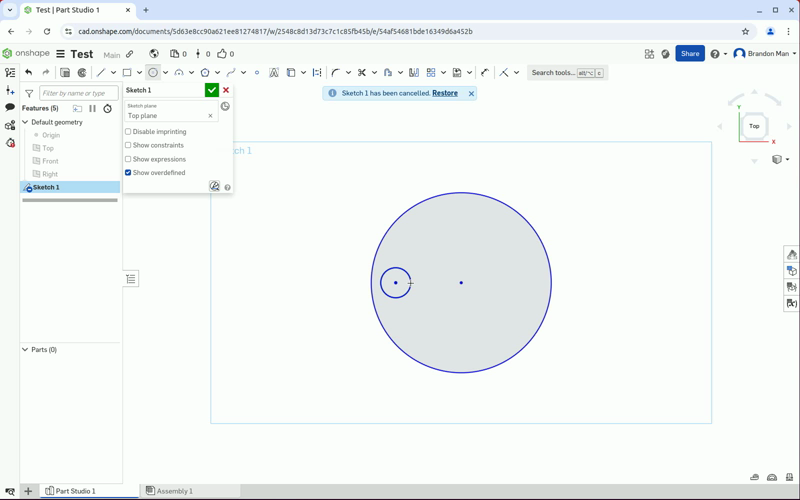
mouse_move(461, 282)
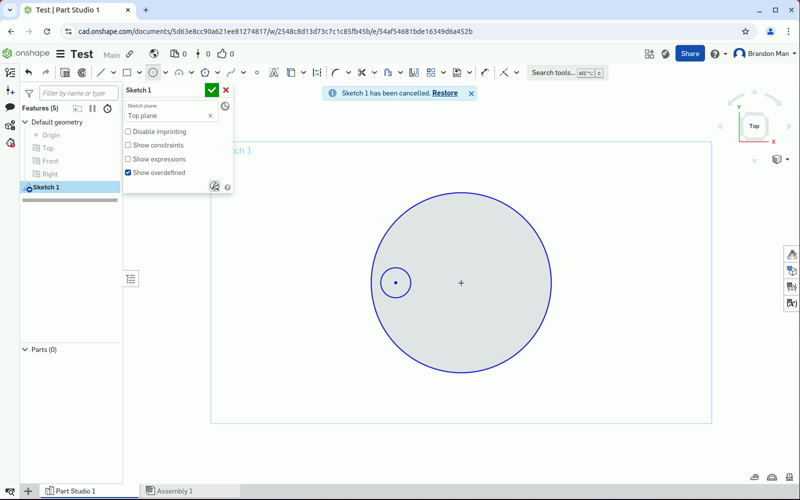
click(461, 282)
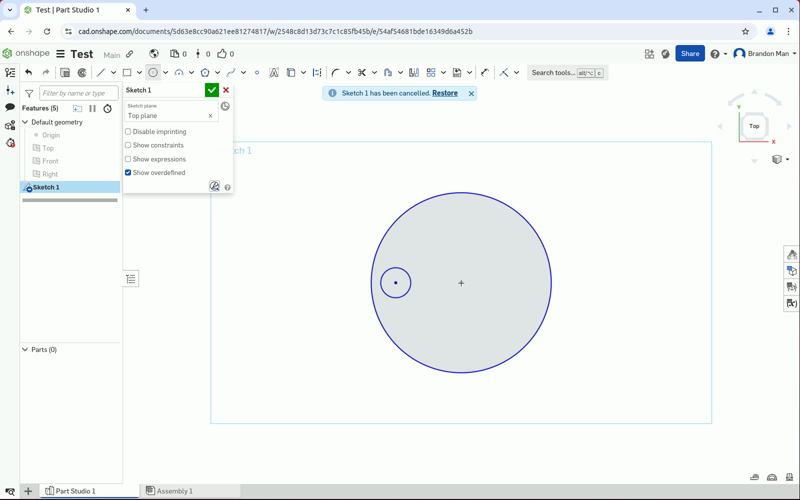
key_up(shift)
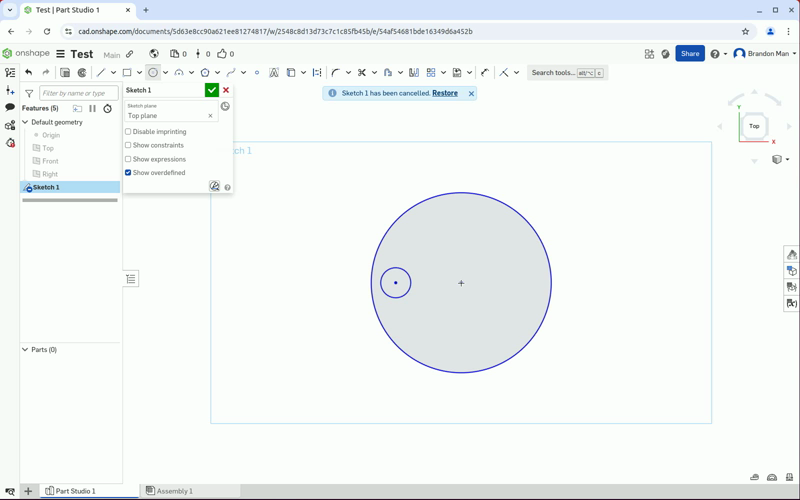
mouse_move(502, 282)
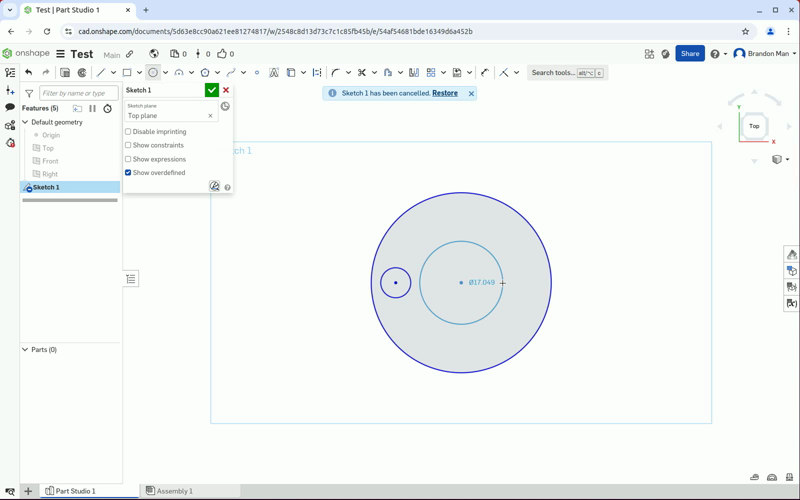
click(502, 282)
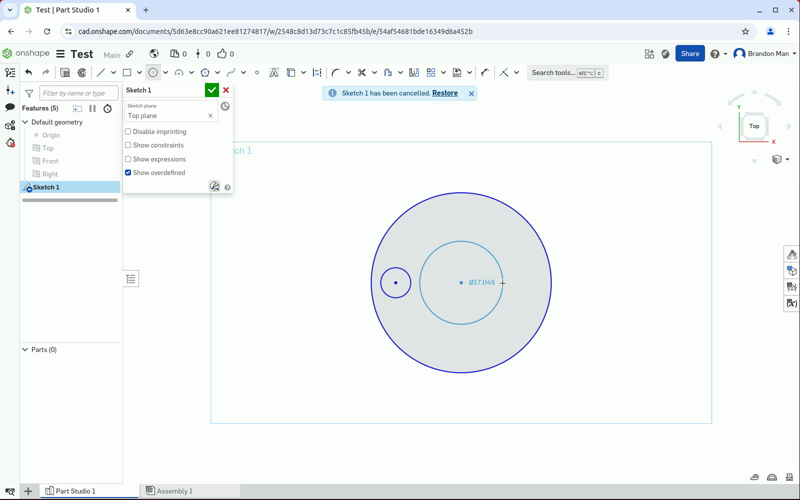
key(esc)
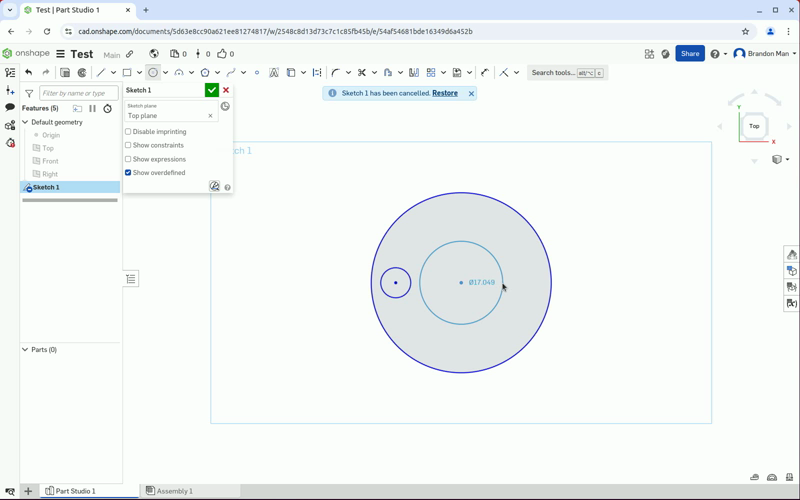
key(c)
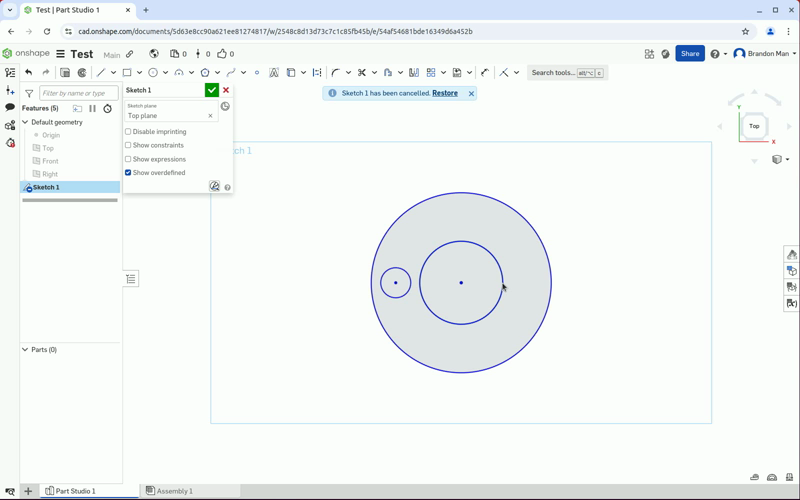
key_down(shift)
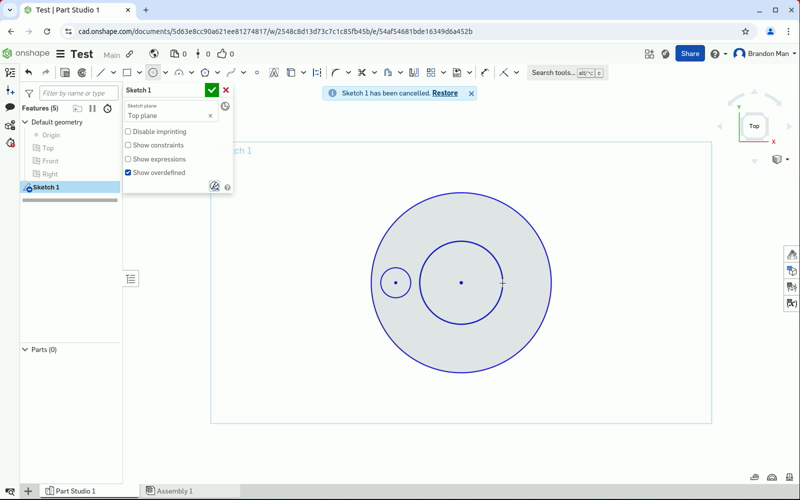
mouse_move(461, 346)
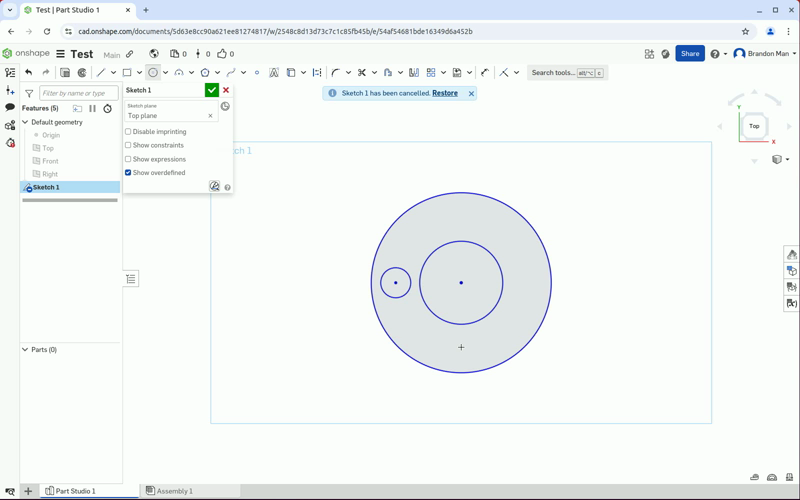
click(461, 346)
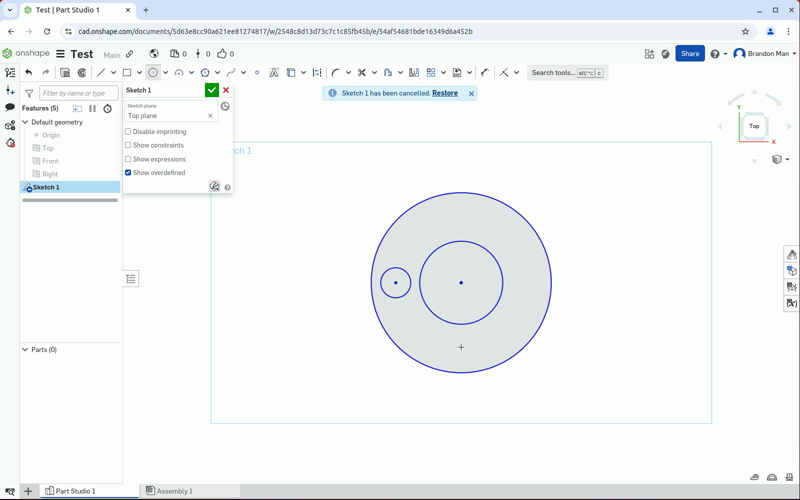
key_up(shift)
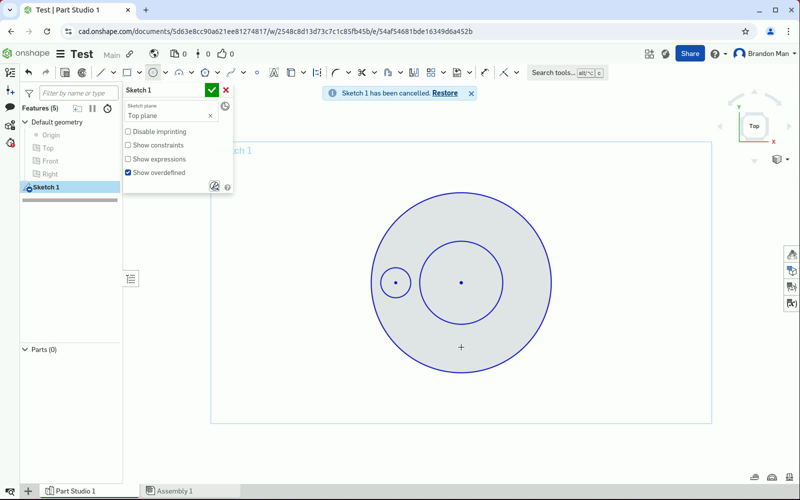
mouse_move(476, 346)
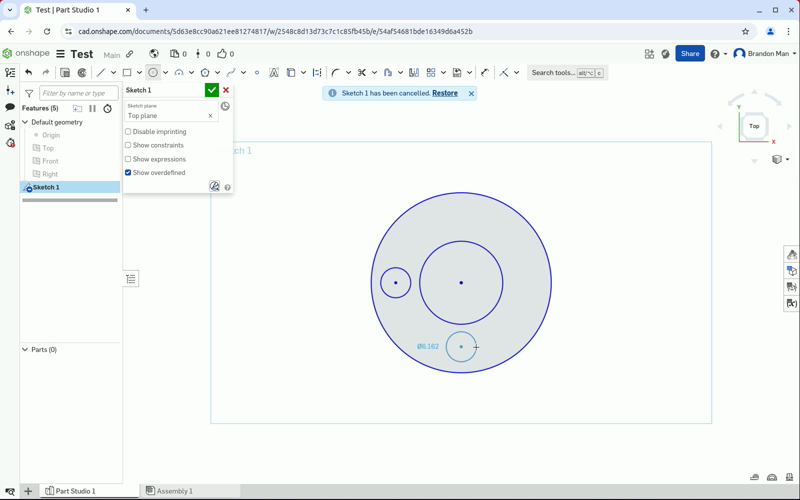
click(476, 346)
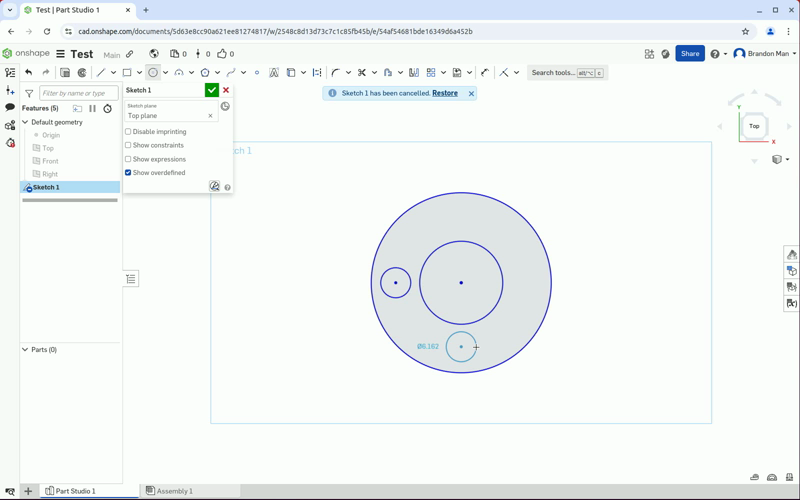
key(esc)
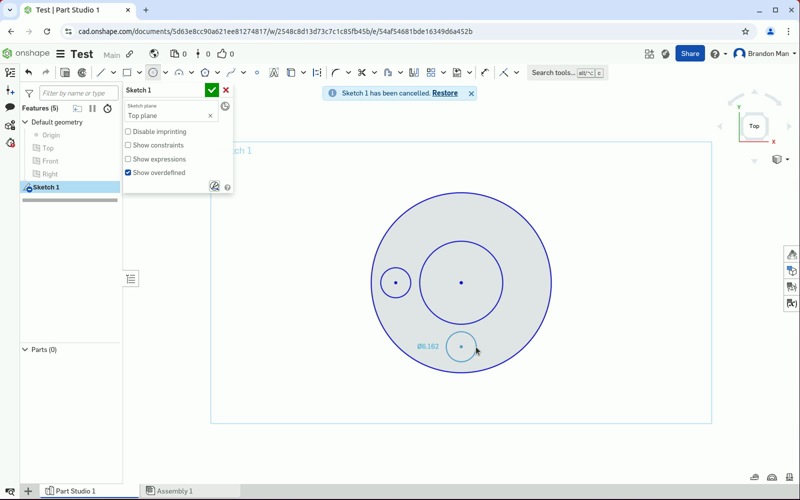
key(c)
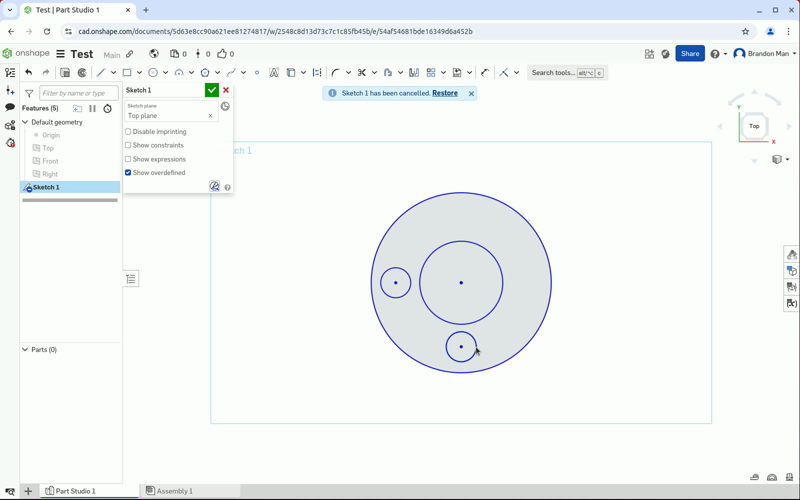
key_down(shift)
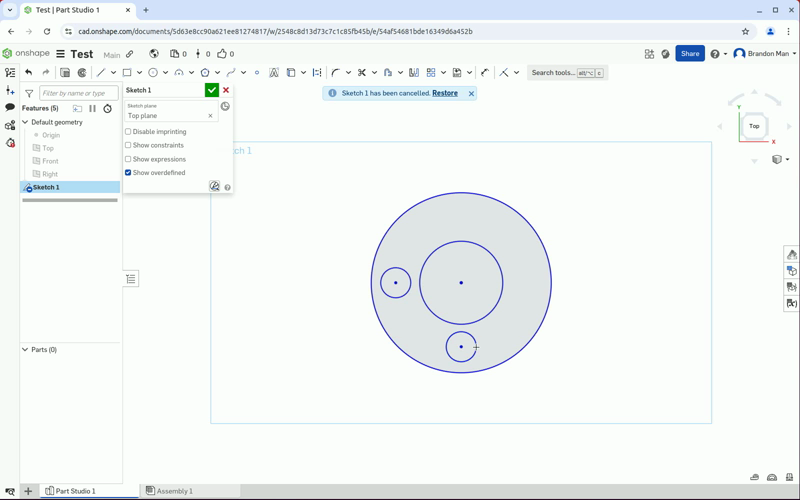
mouse_move(461, 219)
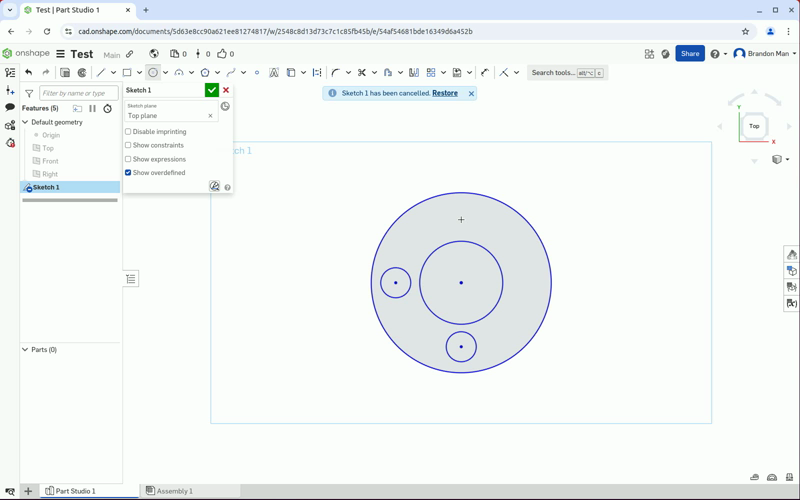
click(461, 219)
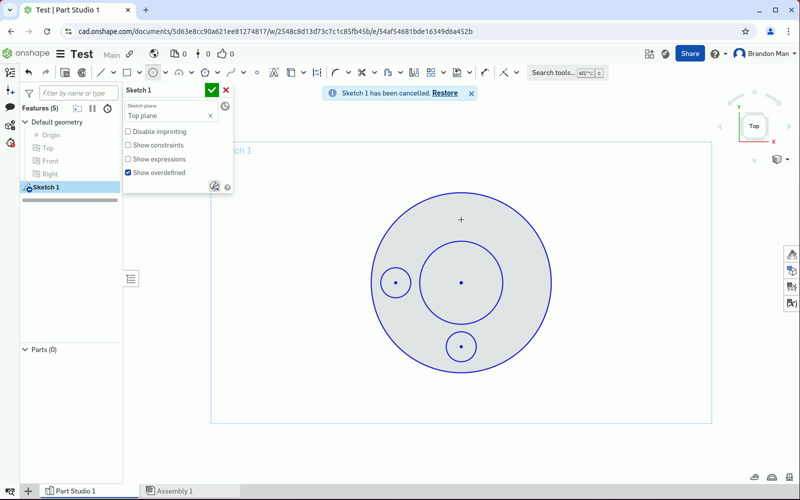
key_up(shift)
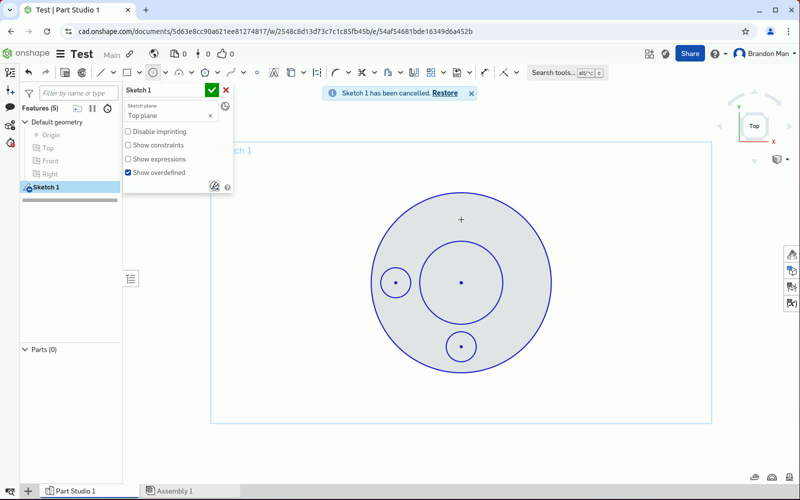
mouse_move(476, 219)
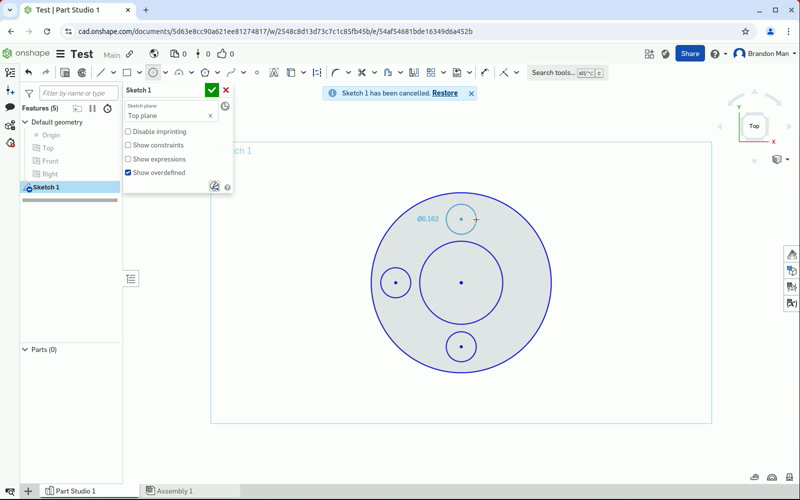
click(476, 219)
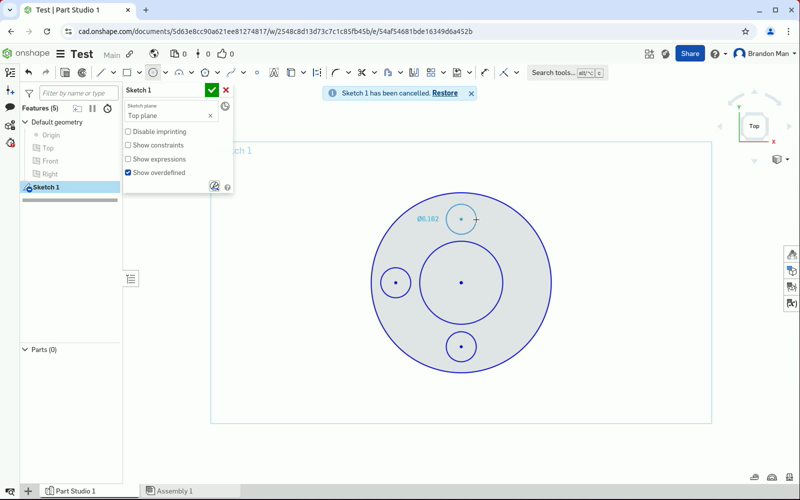
key(esc)
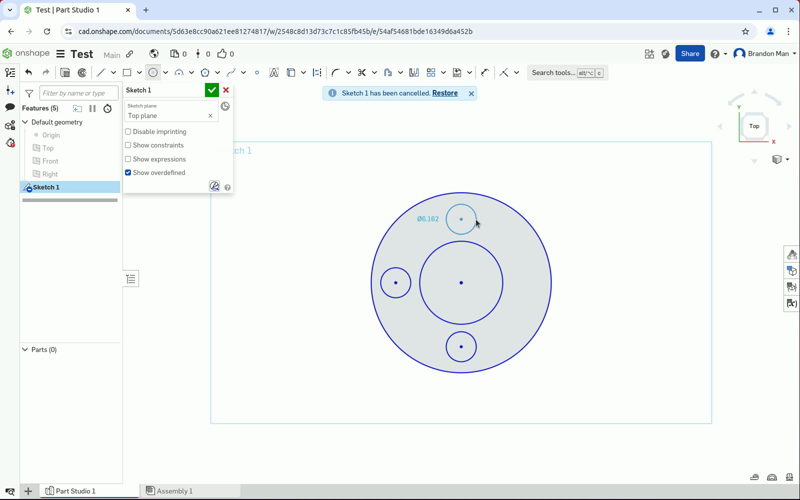
key(c)
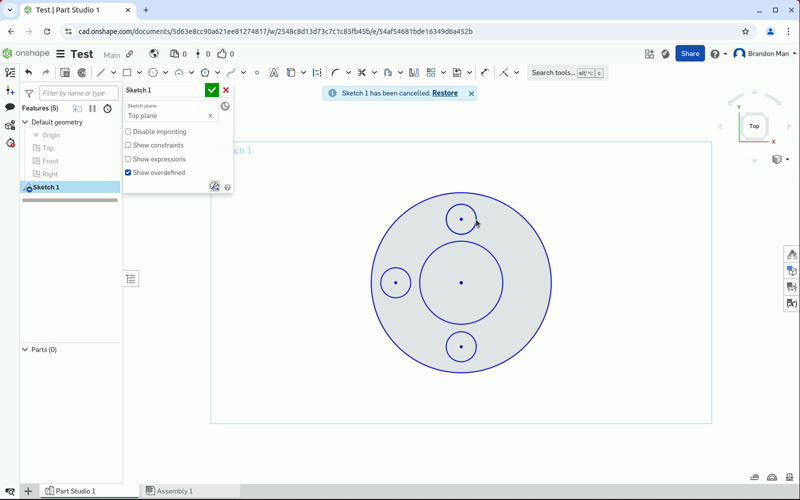
key_down(shift)
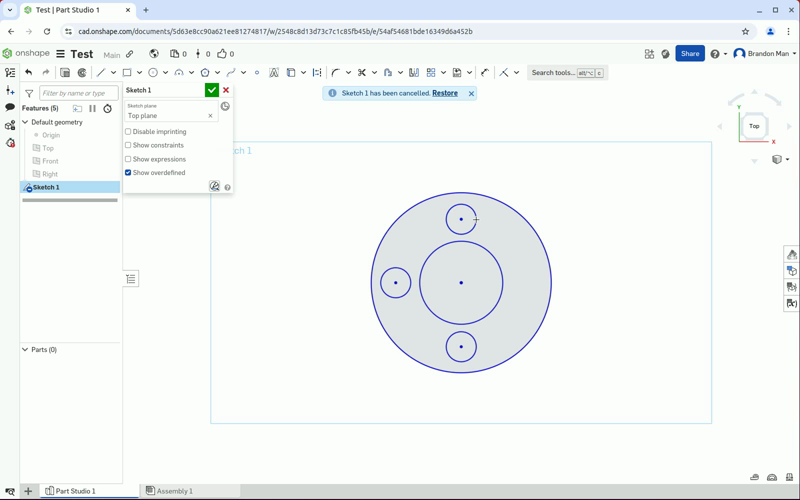
mouse_move(524, 282)
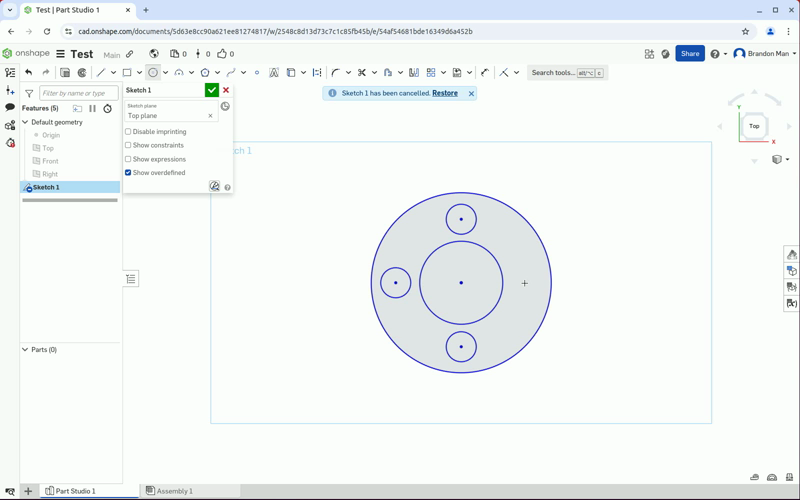
click(524, 282)
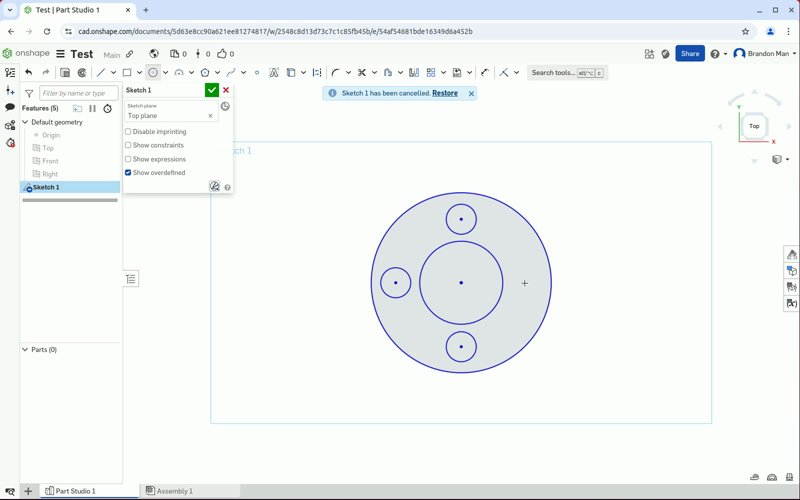
key_up(shift)
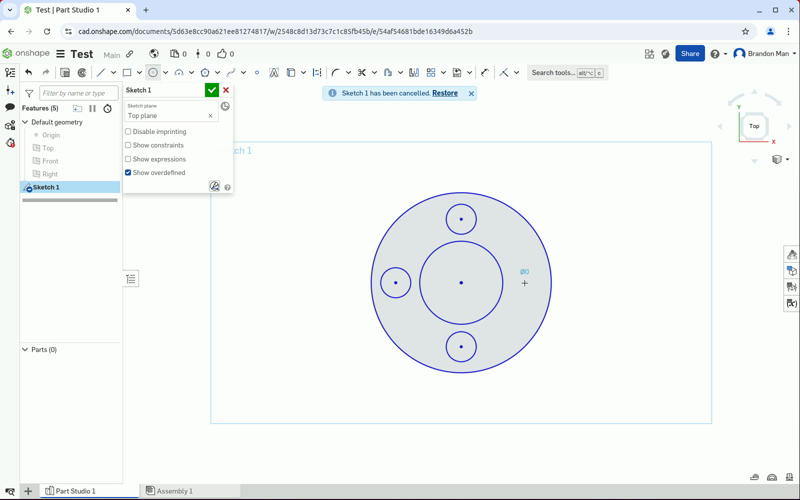
mouse_move(539, 282)
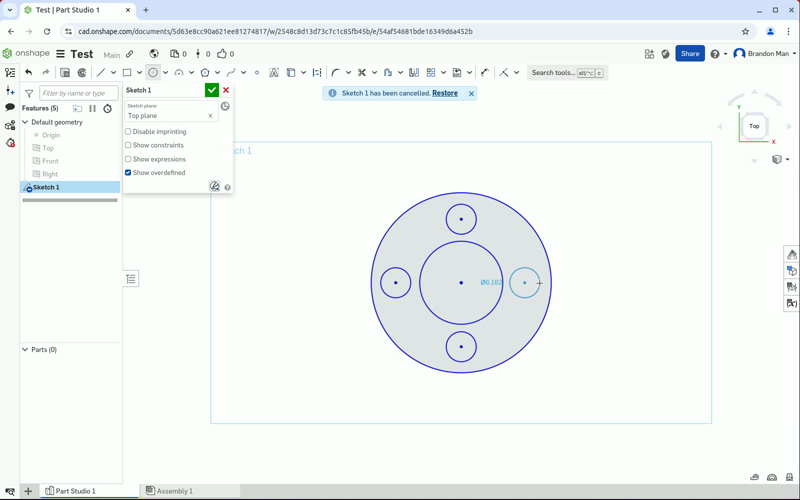
click(539, 282)
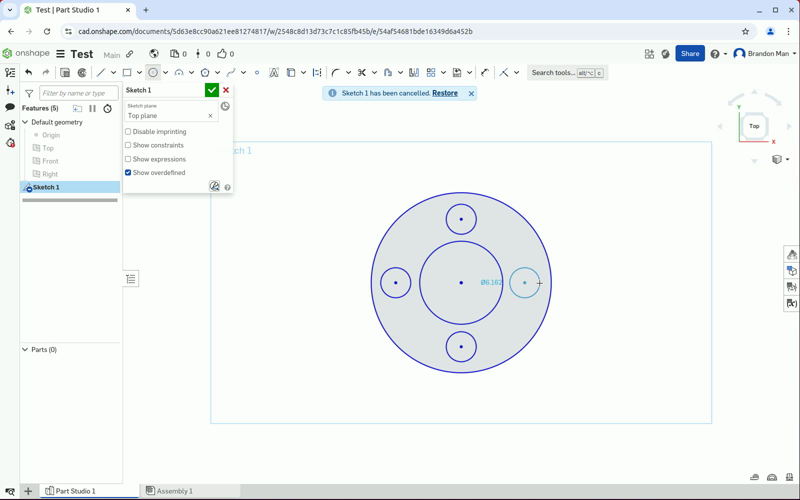
key(esc)
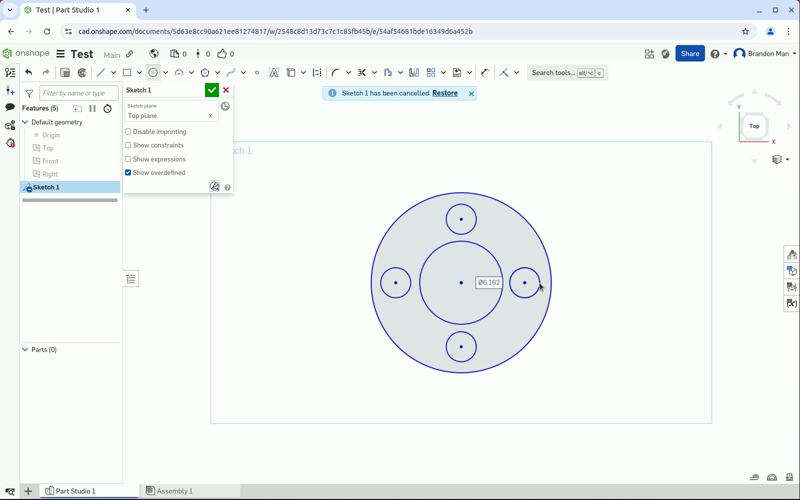
mouse_move(519, 317)
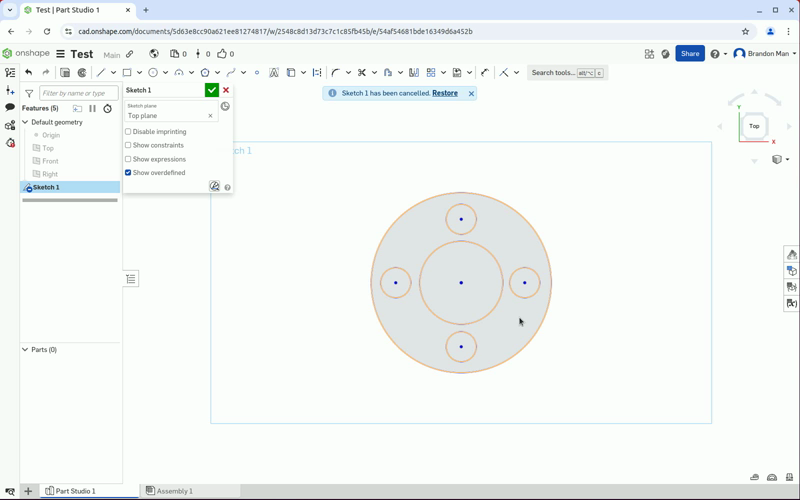
click(519, 317)
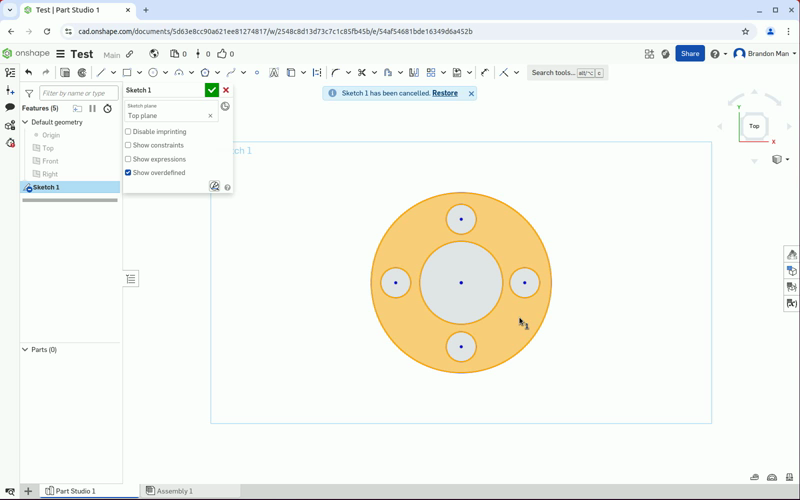
mouse_move(73, 352)
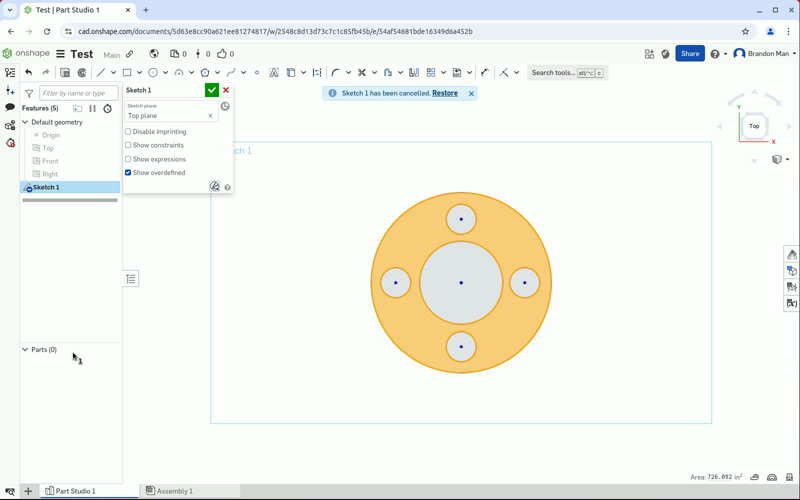
key(shift+y)
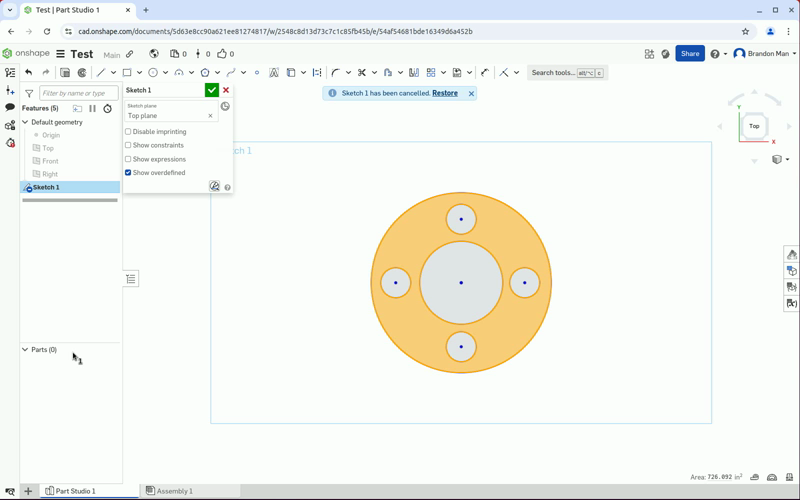
key(shift+e)
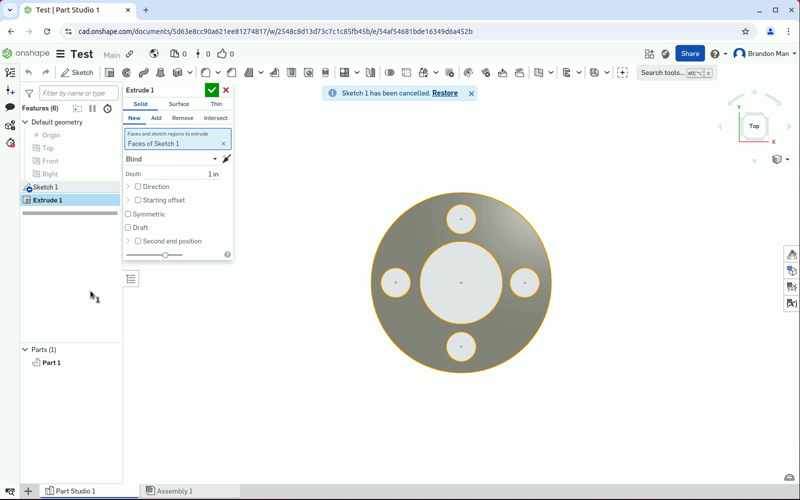
mouse_move(143, 106)
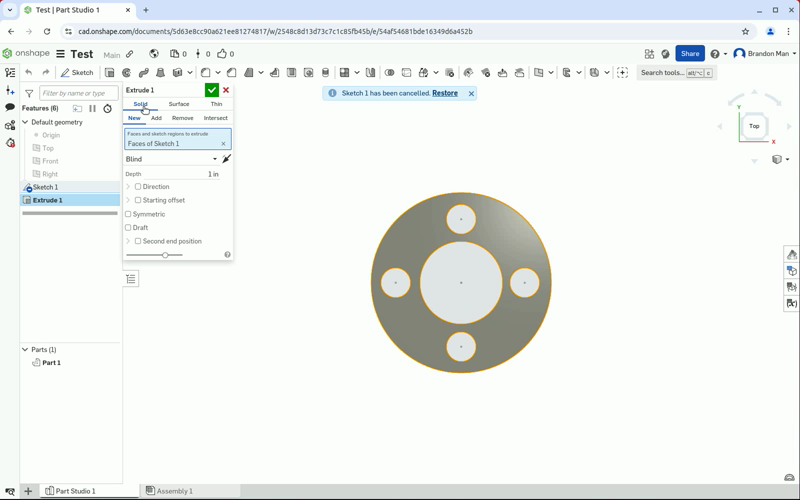
click(143, 106)
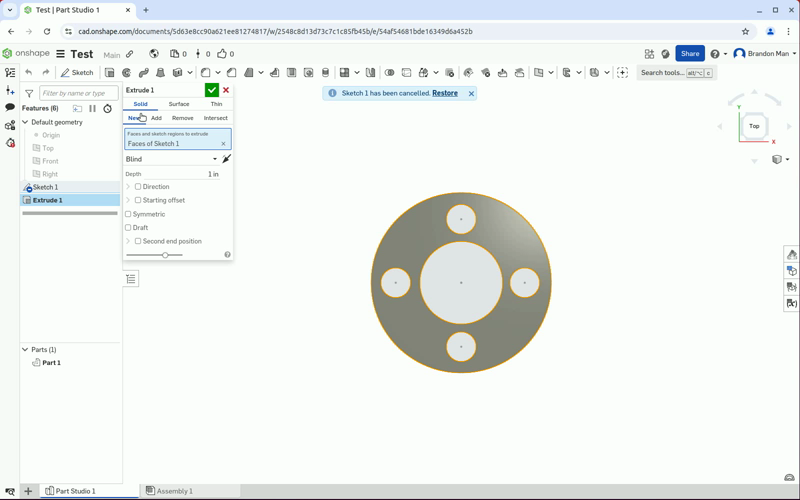
mouse_move(137, 120)
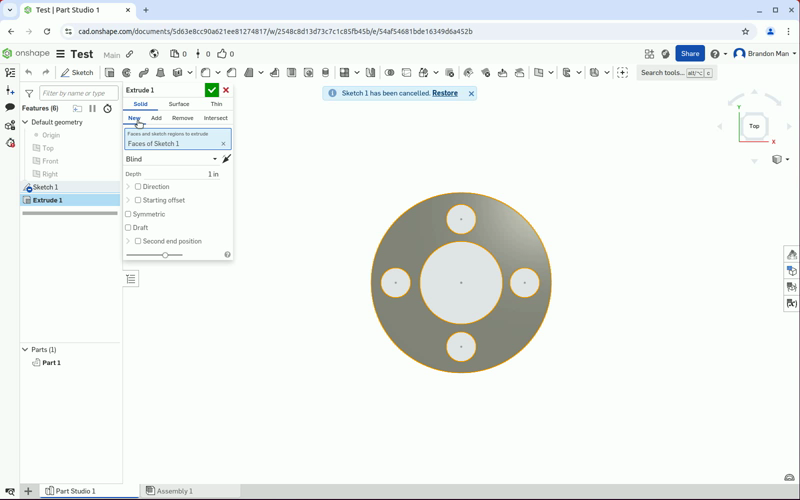
click(137, 120)
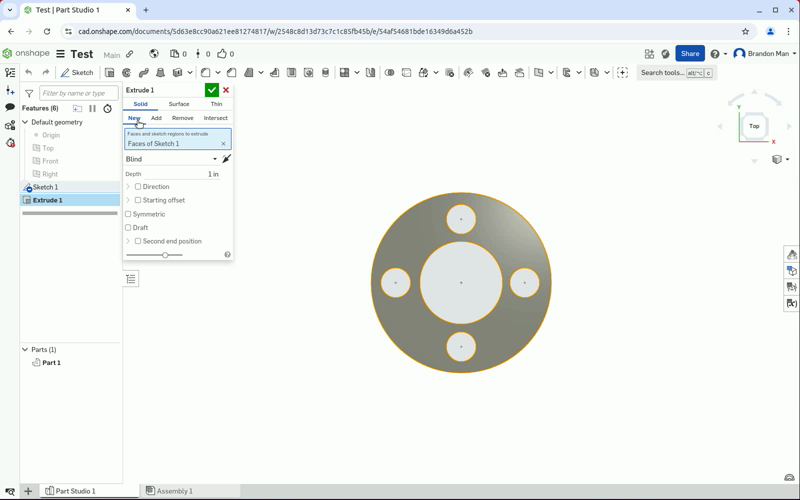
key(tab, 4)
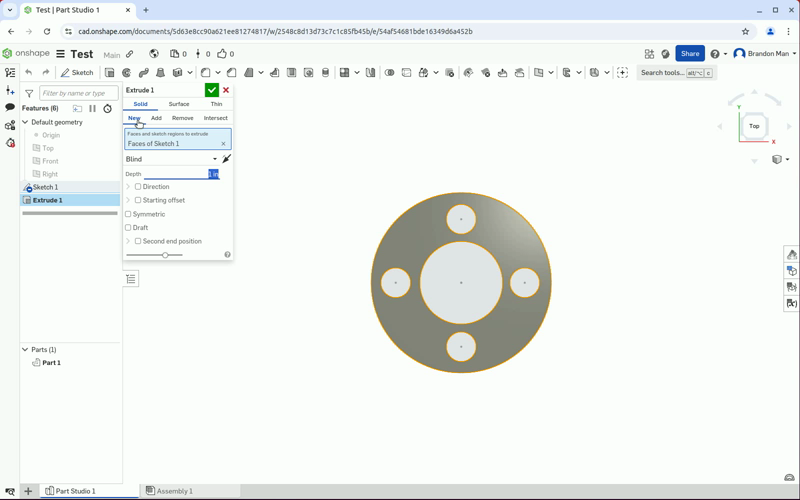
text(5.777)
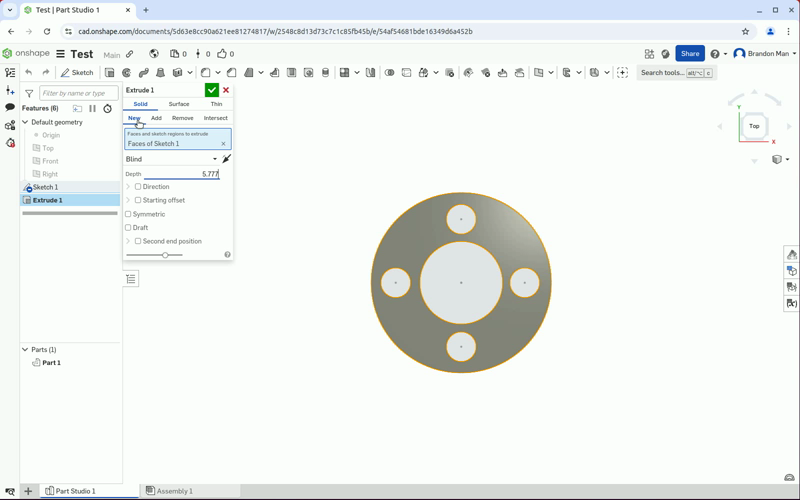
key(enter)
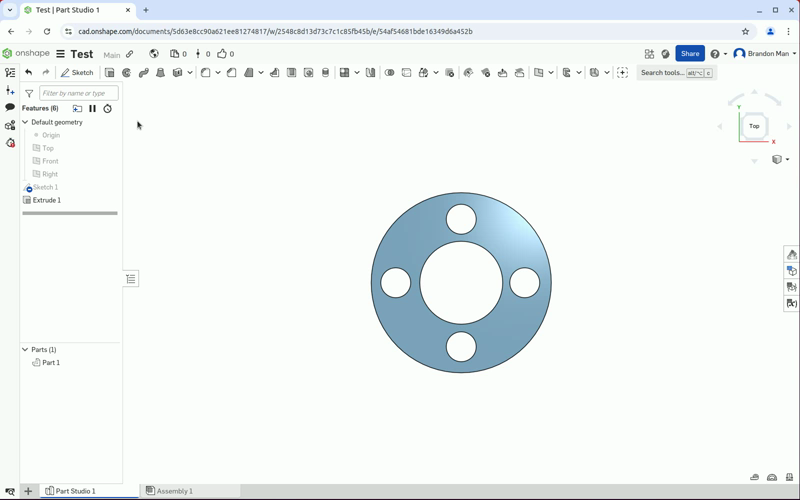
key(shift+h)
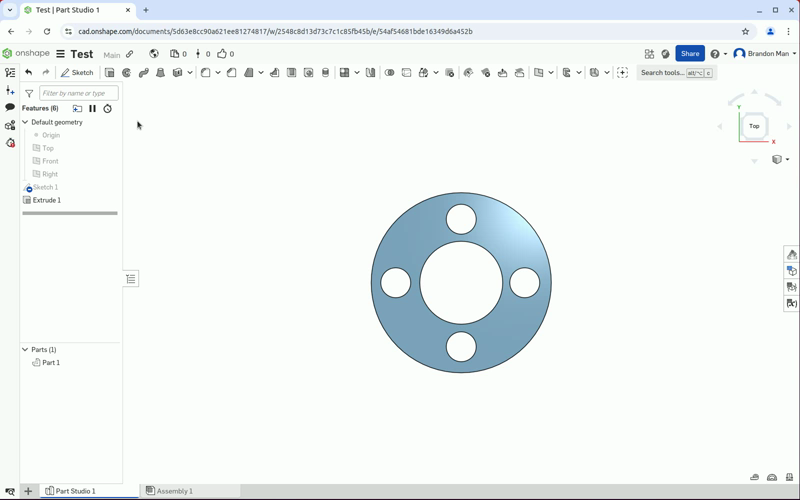
key(shift+h)
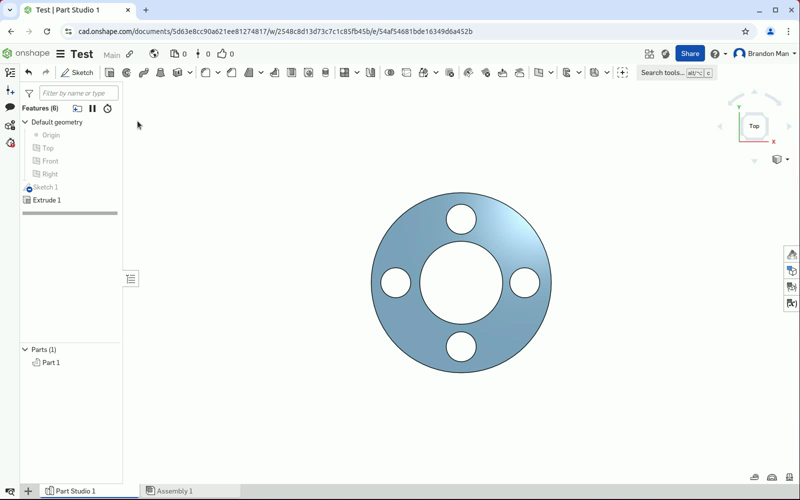
mouse_move(73, 189)
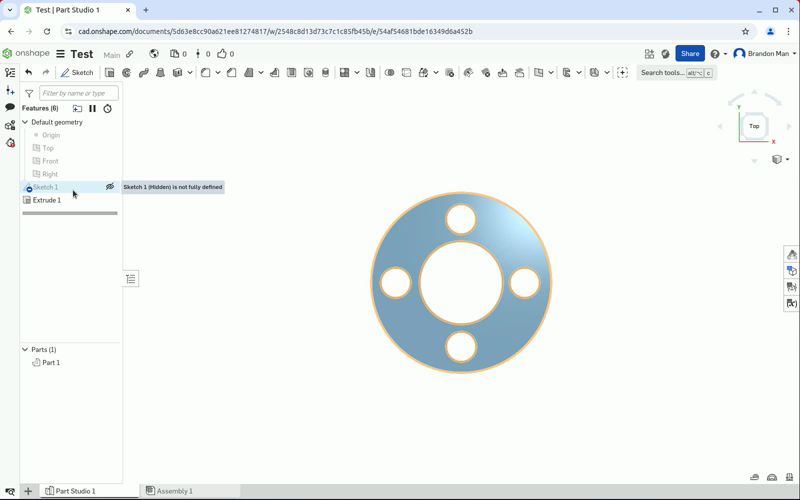
click(73, 189)
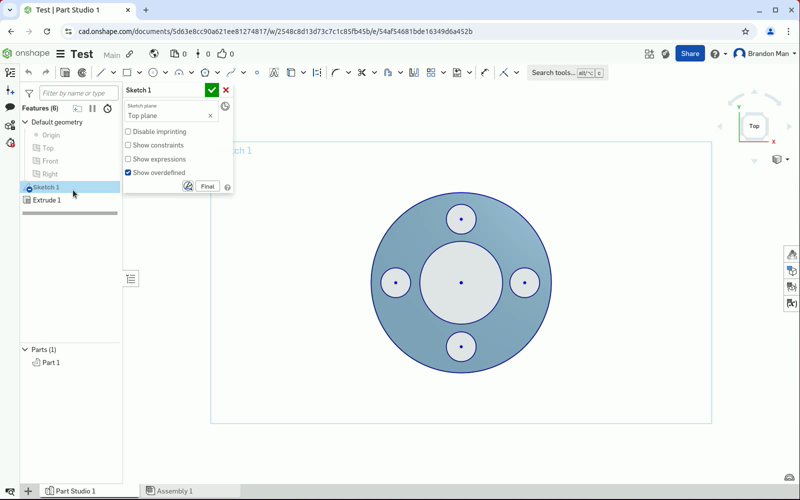
mouse_move(229, 92)
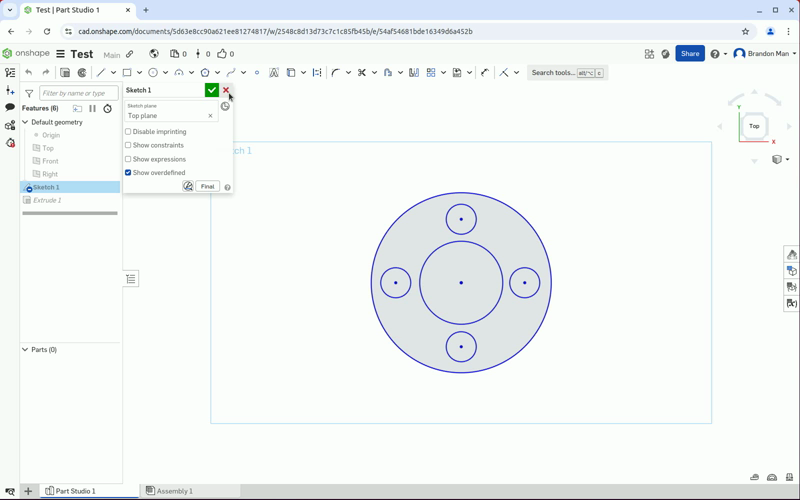
click(229, 92)
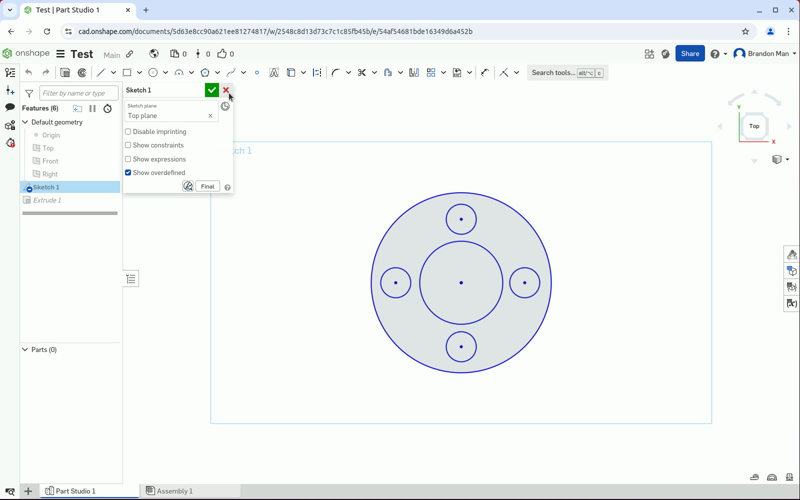
key(shift+s)
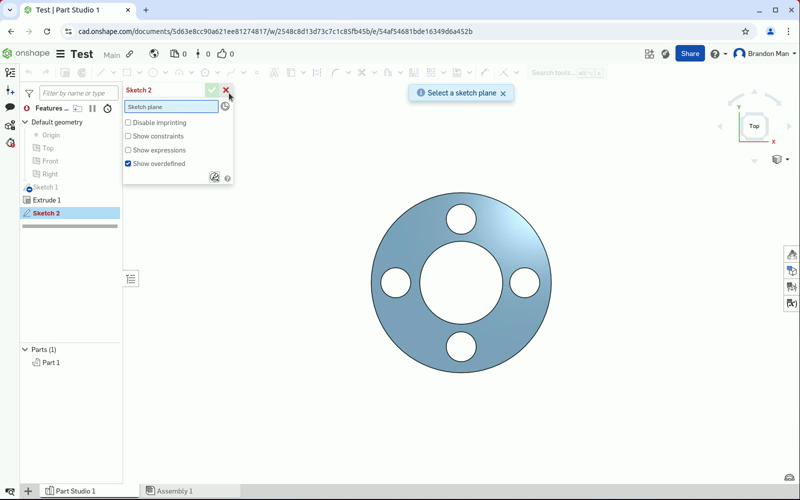
mouse_move(73, 150)
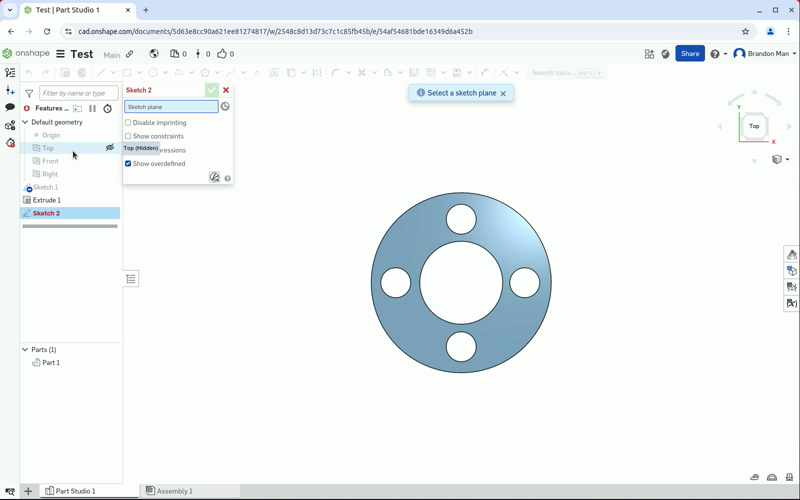
click(73, 150)
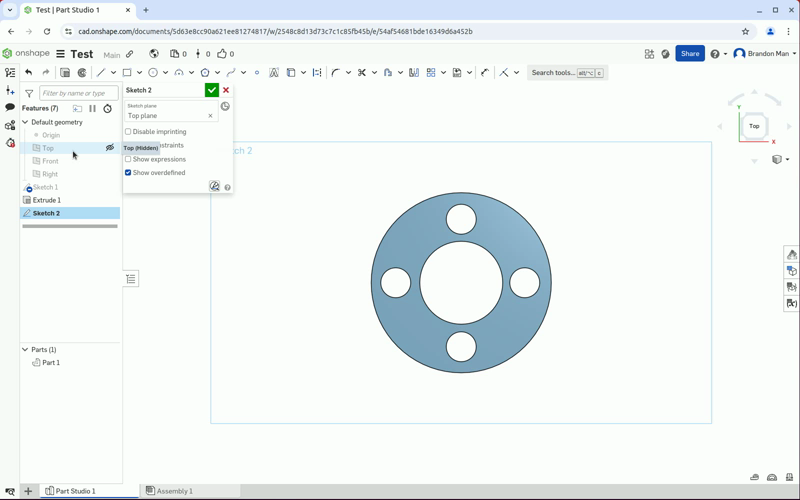
mouse_move(73, 352)
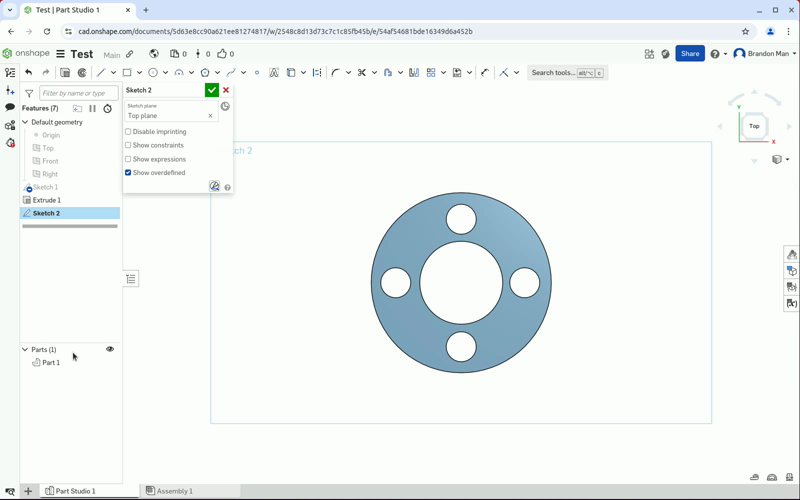
key(y)
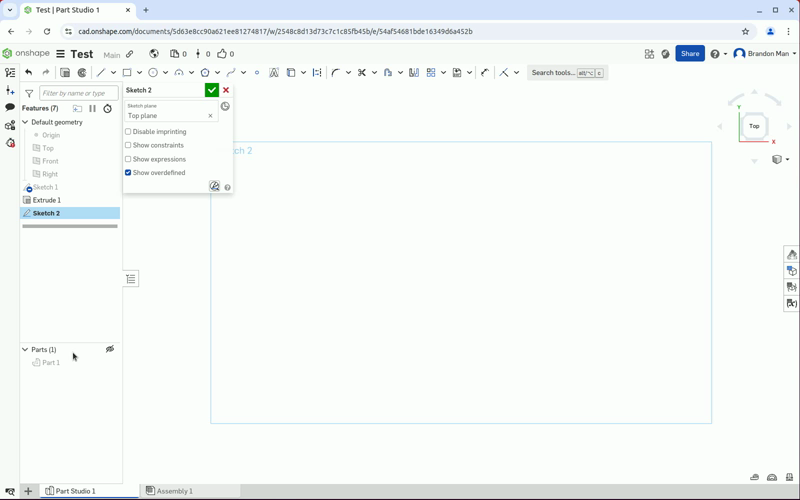
key(c)
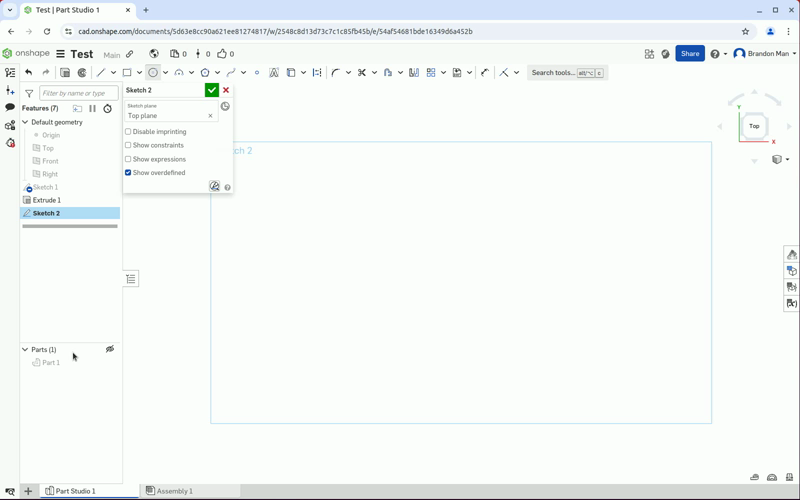
key_down(shift)
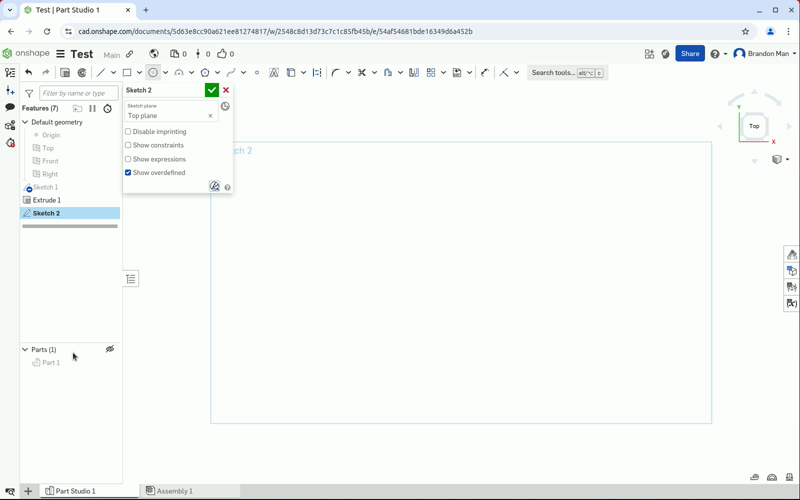
mouse_move(461, 282)
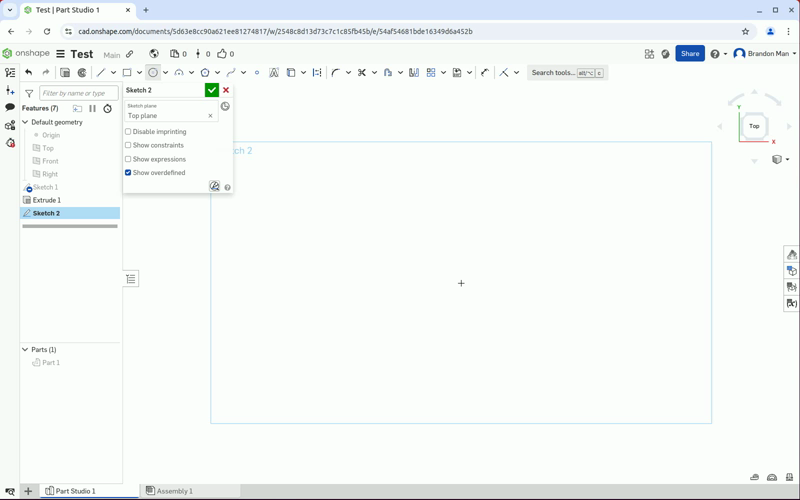
click(461, 282)
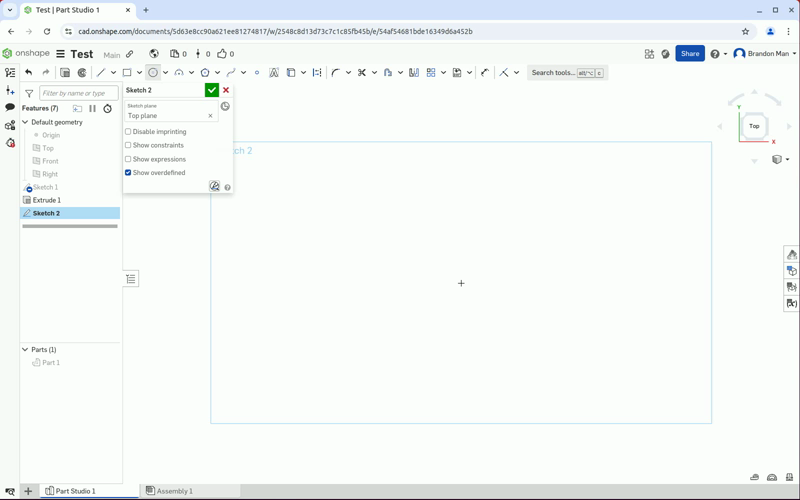
key_up(shift)
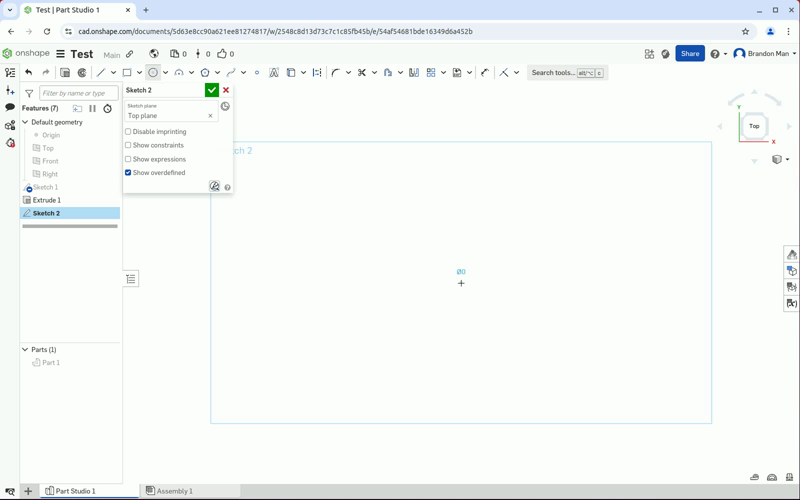
mouse_move(503, 282)
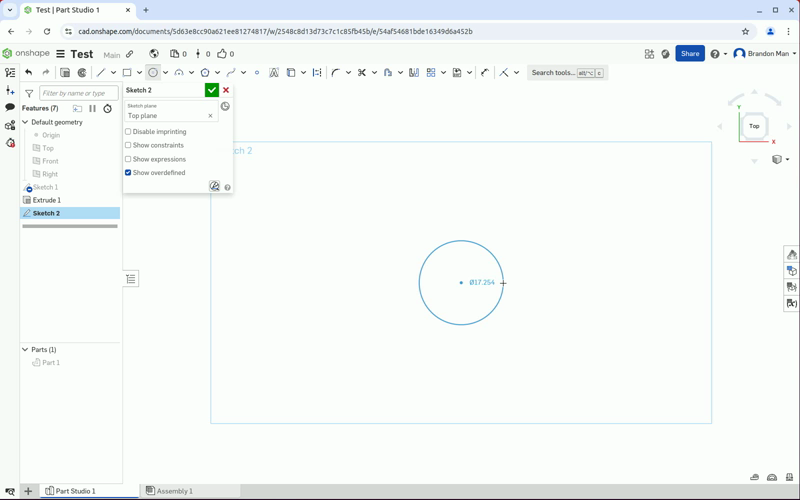
click(503, 282)
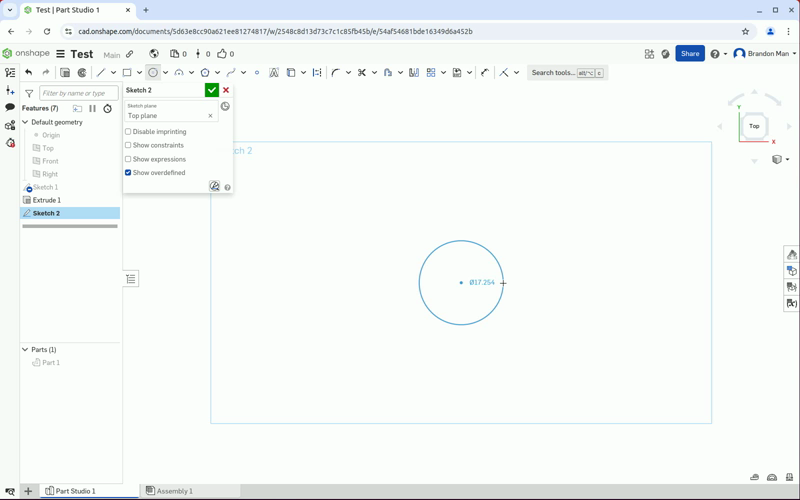
key(esc)
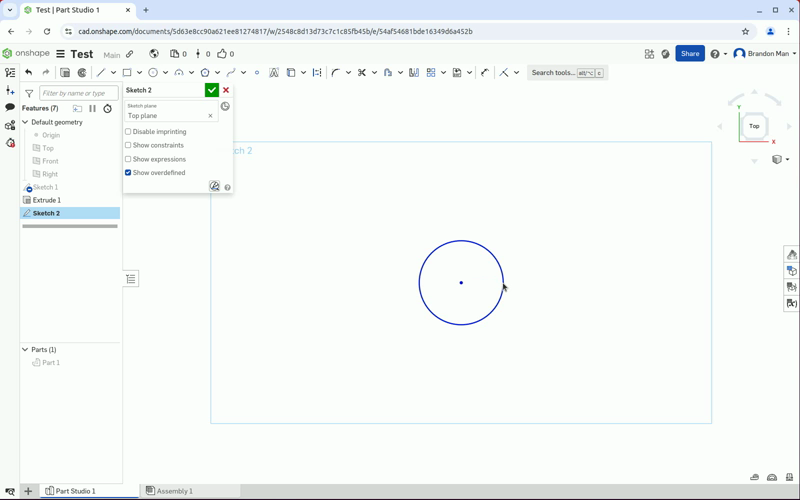
key(c)
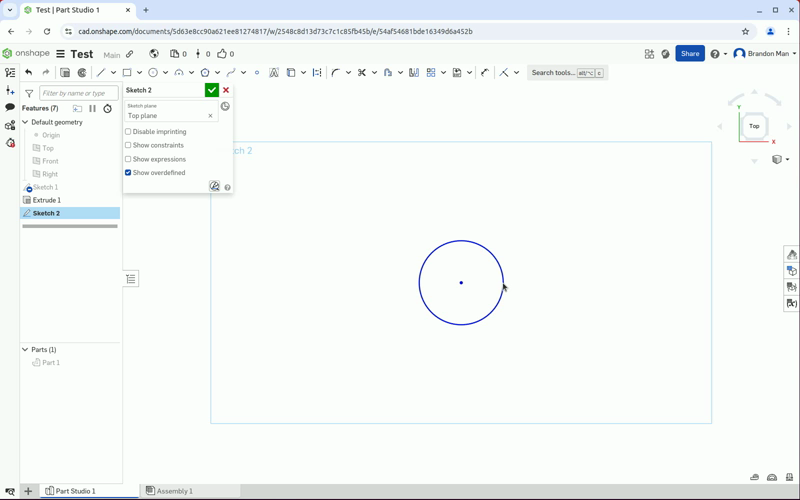
key_down(shift)
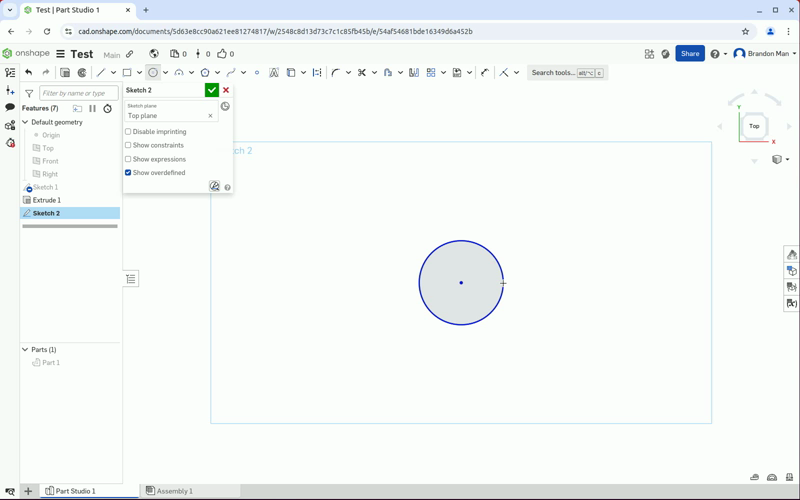
mouse_move(461, 282)
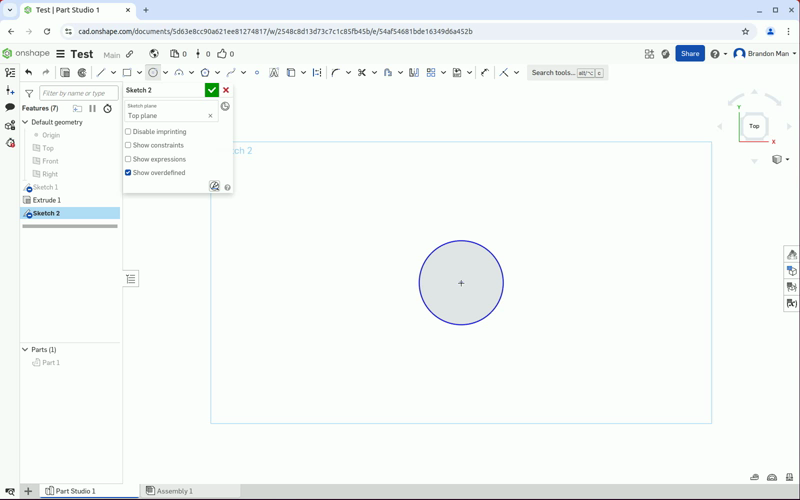
click(461, 282)
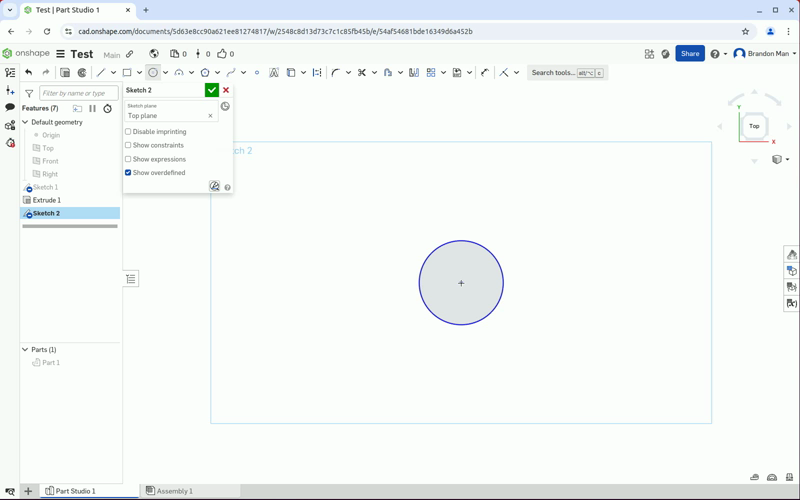
key_up(shift)
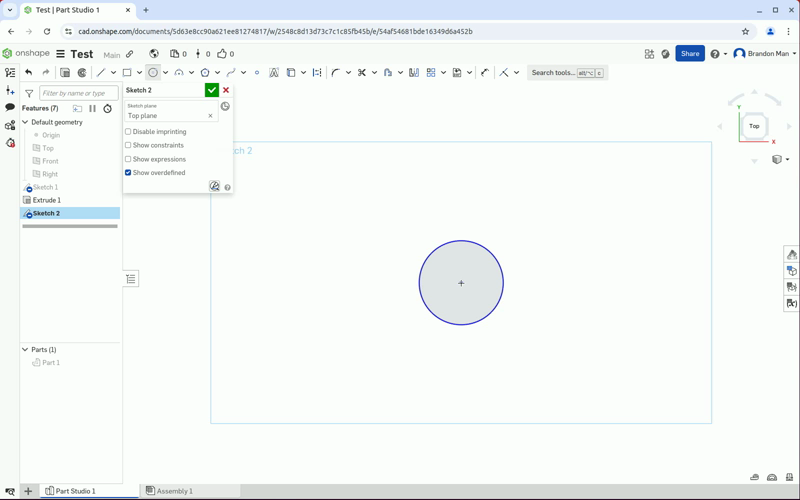
mouse_move(494, 282)
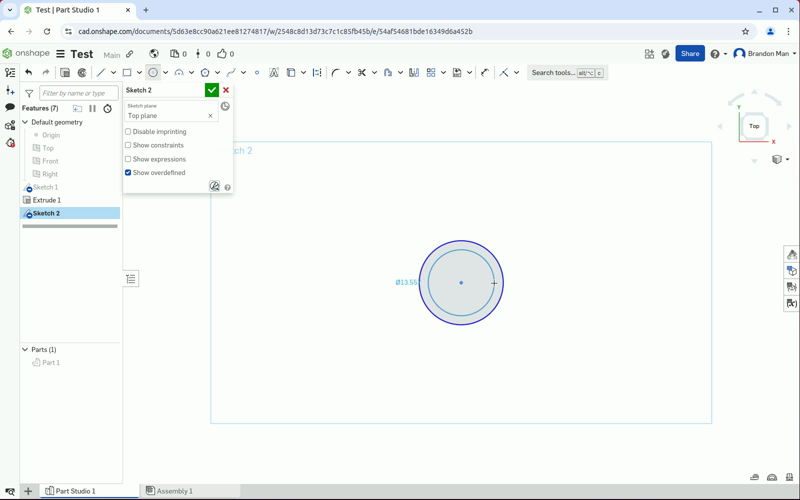
click(494, 282)
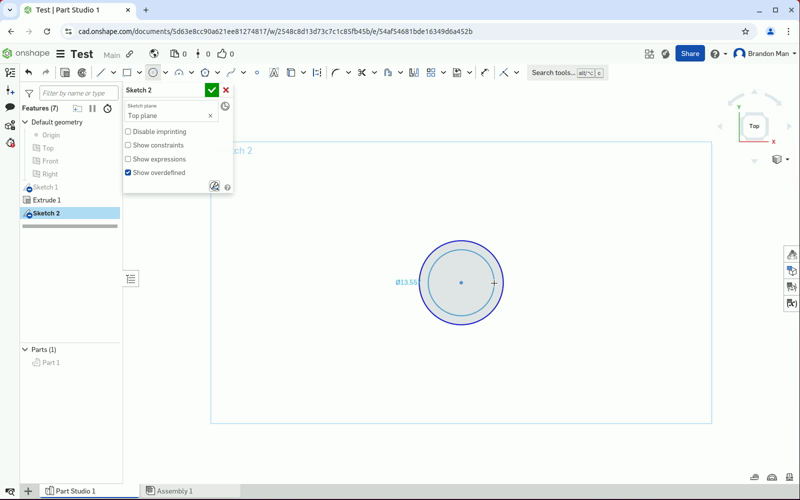
key(esc)
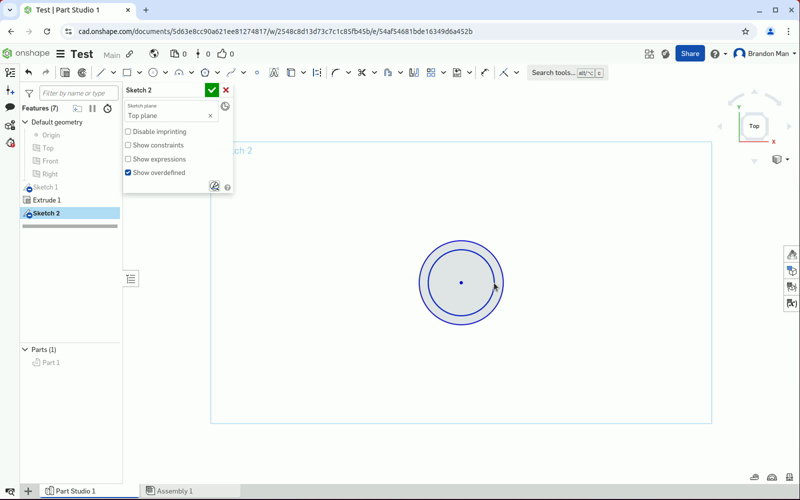
mouse_move(442, 313)
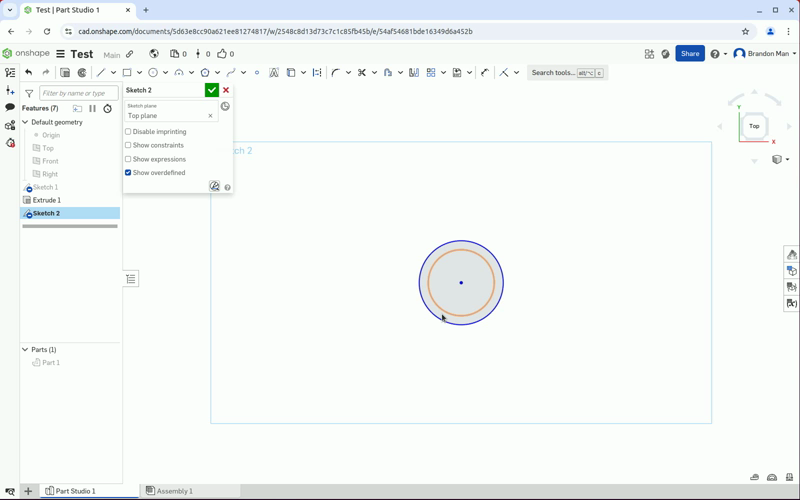
click(442, 313)
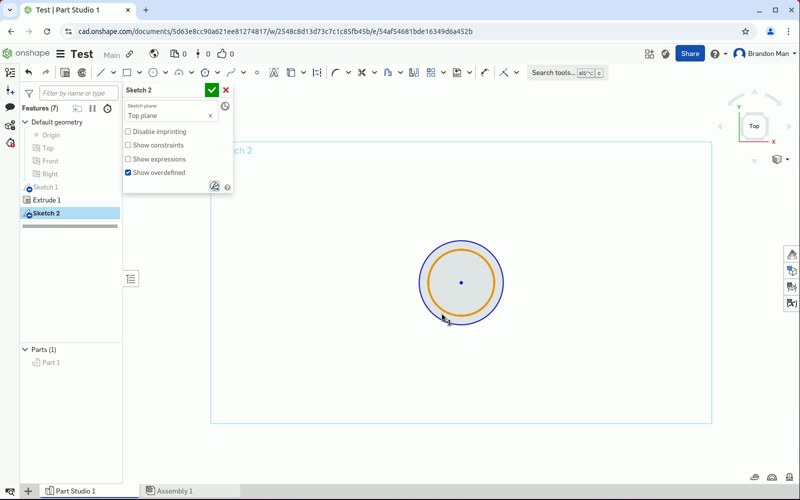
mouse_move(73, 352)
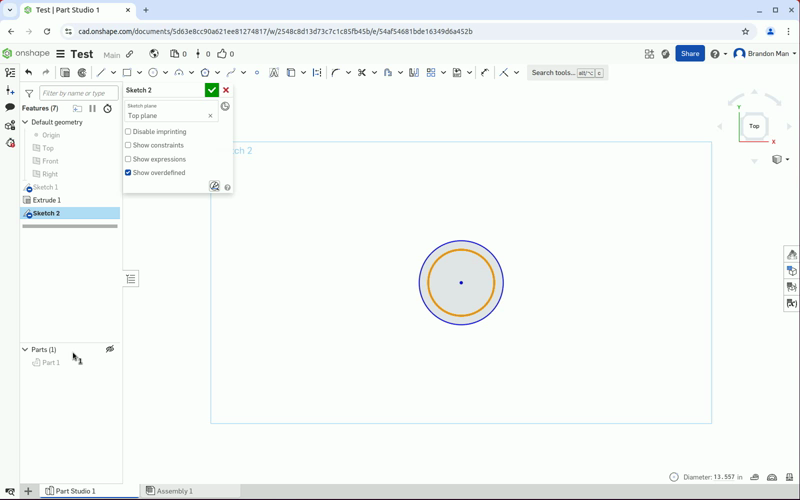
key(shift+y)
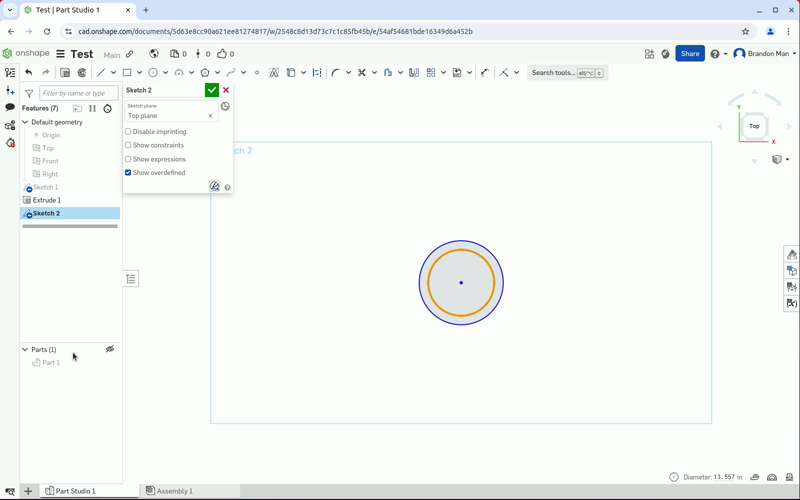
key(shift+e)
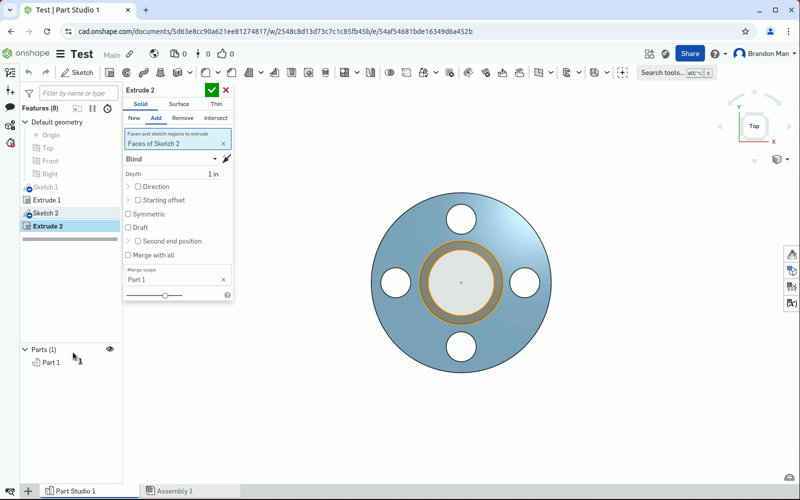
mouse_move(143, 106)
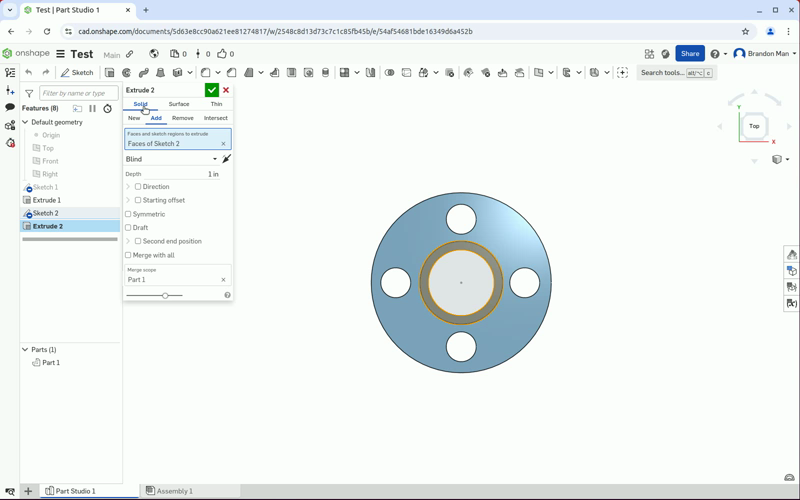
click(143, 106)
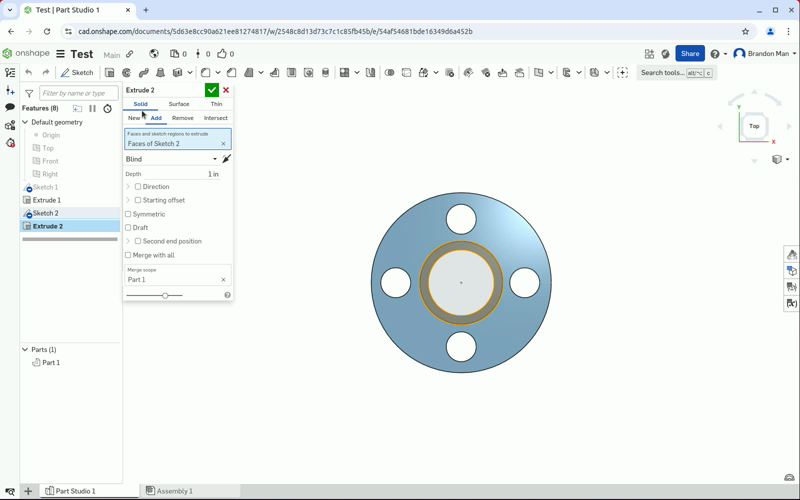
mouse_move(137, 120)
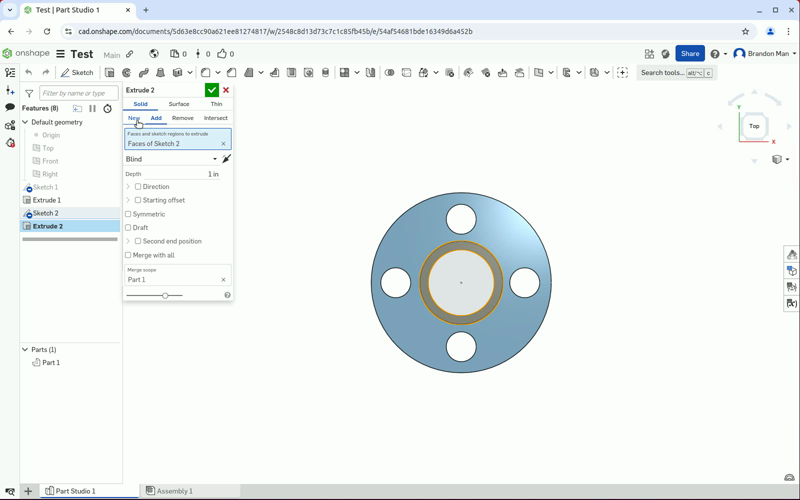
click(137, 120)
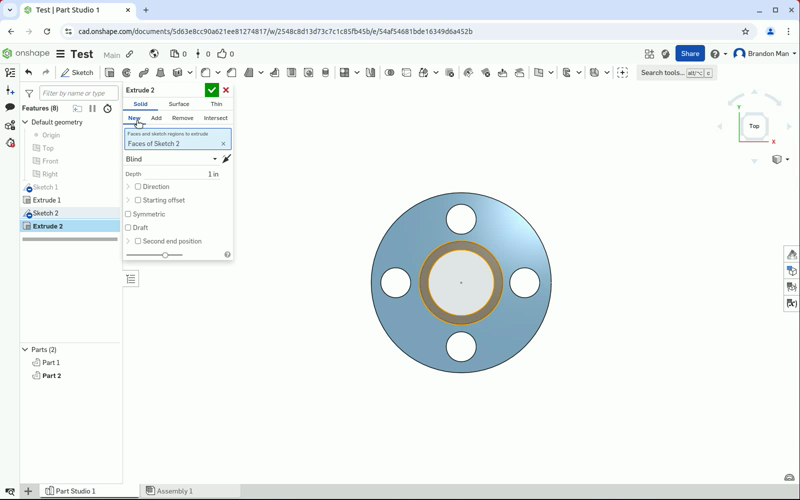
key(tab, 4)
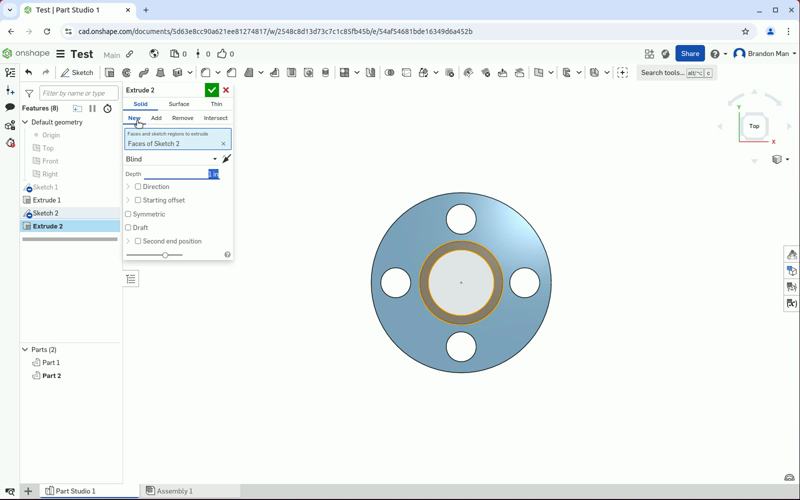
text(23.108)
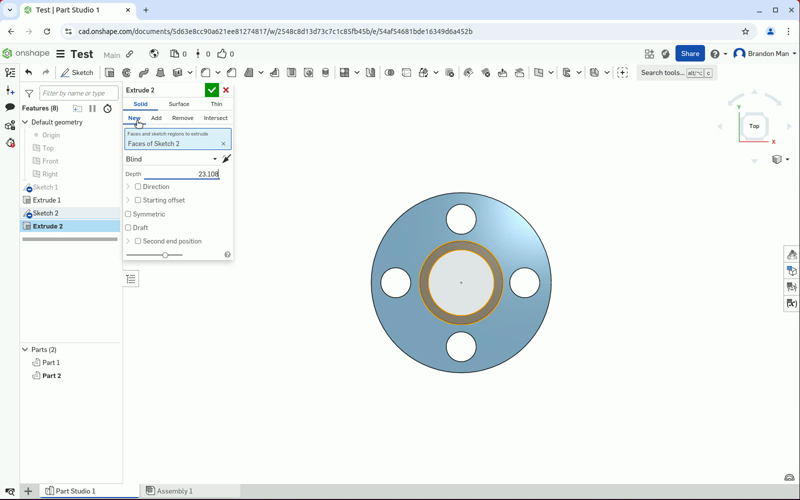
key(enter)
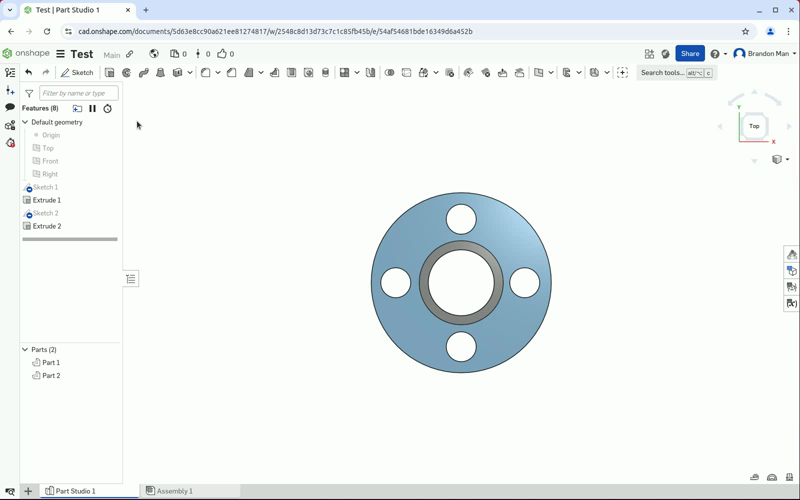
key(shift+h)
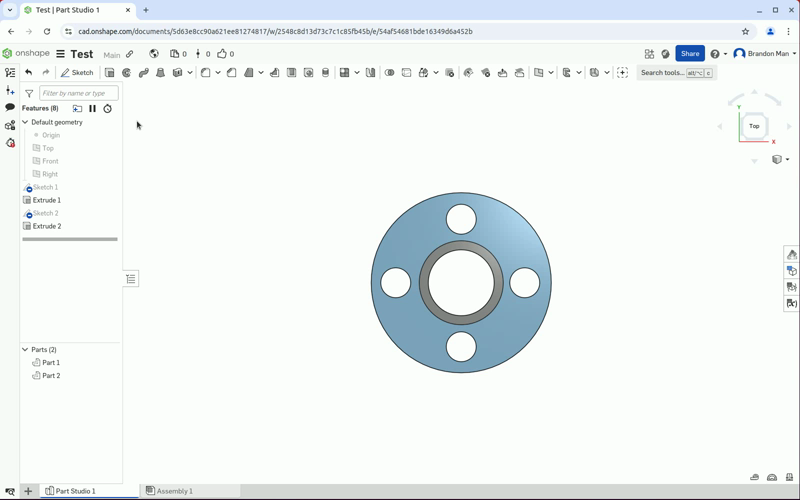
key(shift+h)
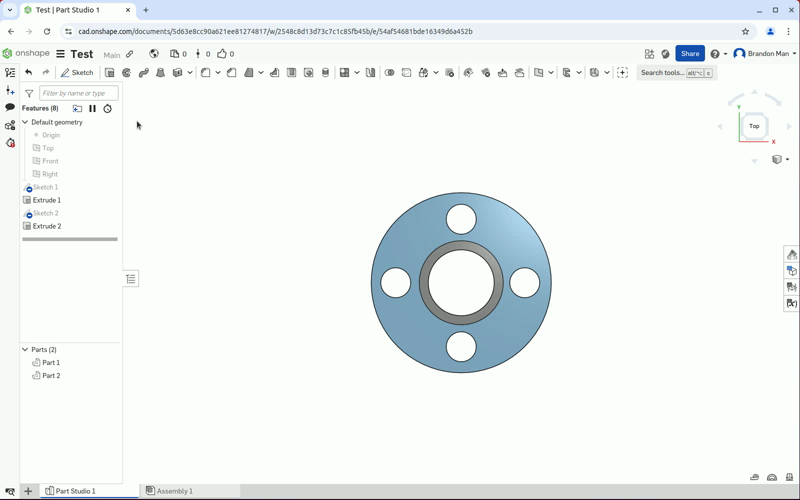
mouse_move(73, 189)
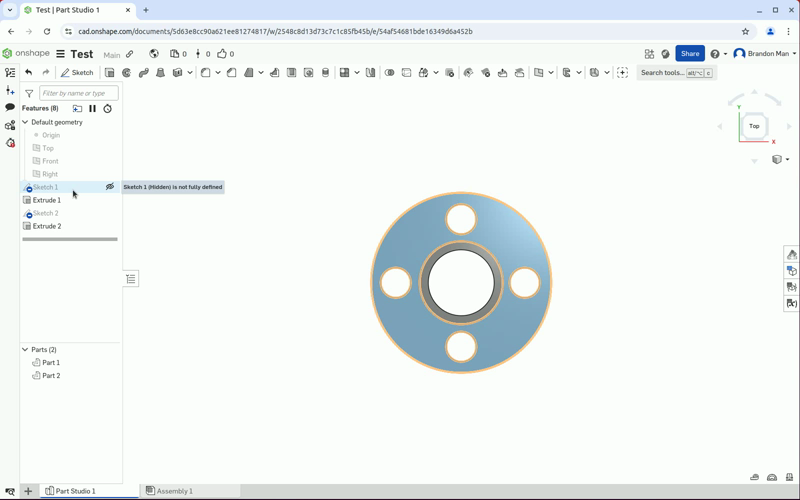
click(73, 189)
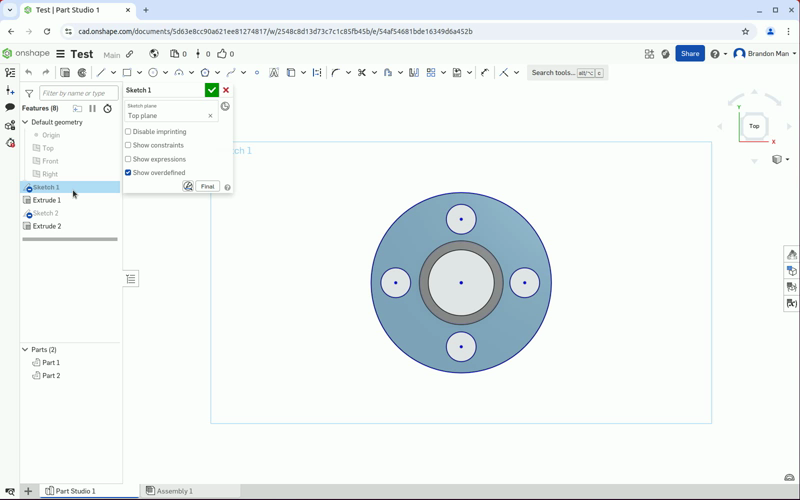
mouse_move(229, 92)
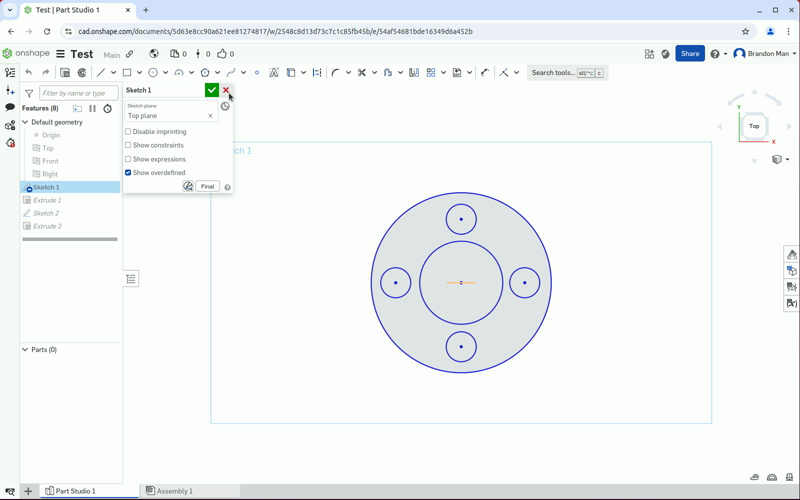
click(229, 92)
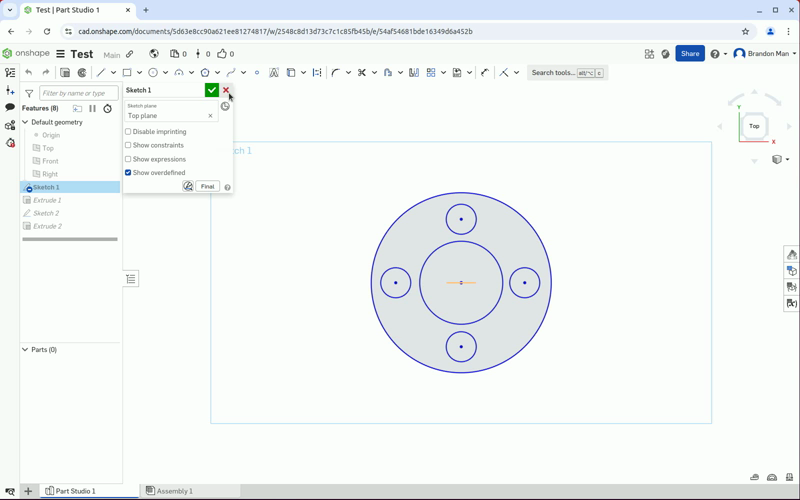
key(shift+s)
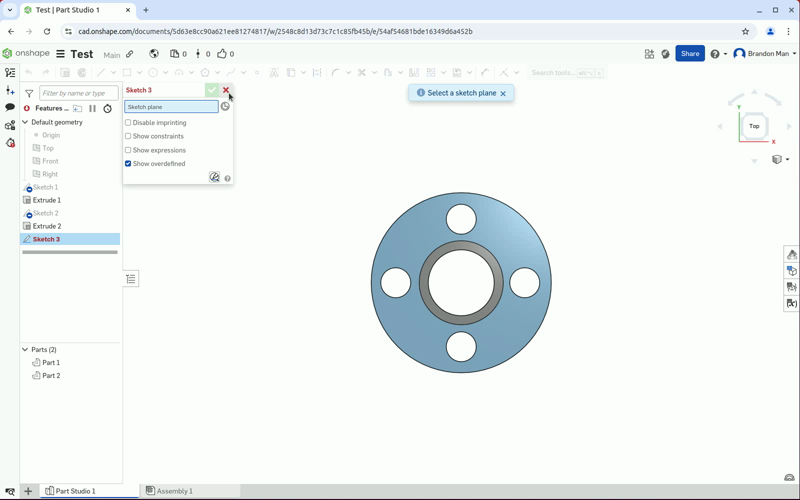
mouse_move(73, 150)
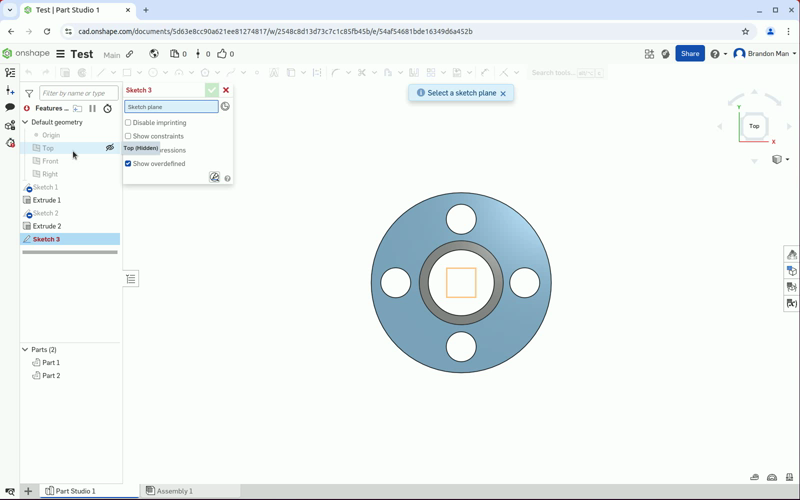
click(73, 150)
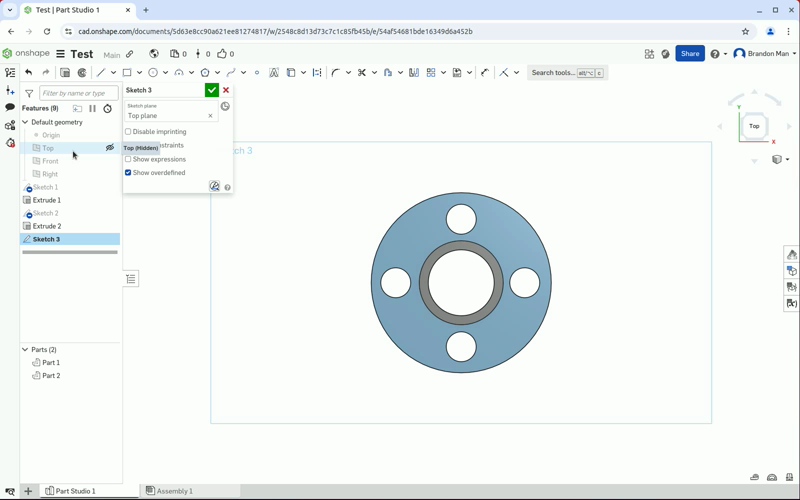
mouse_move(73, 352)
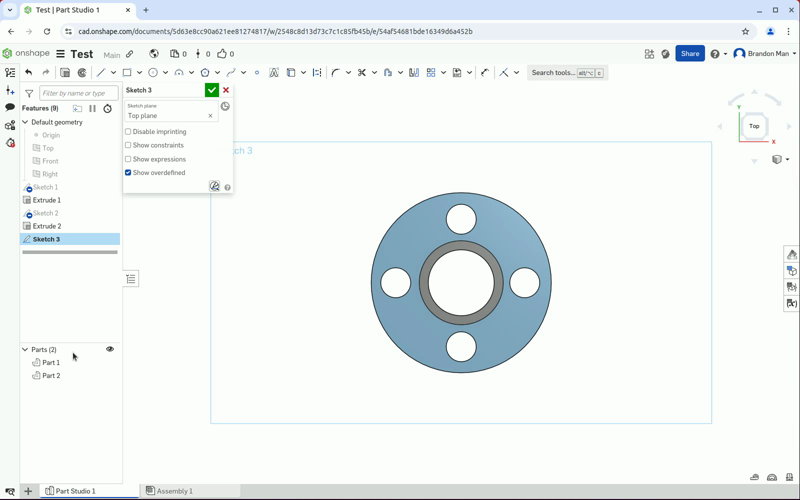
key(y)
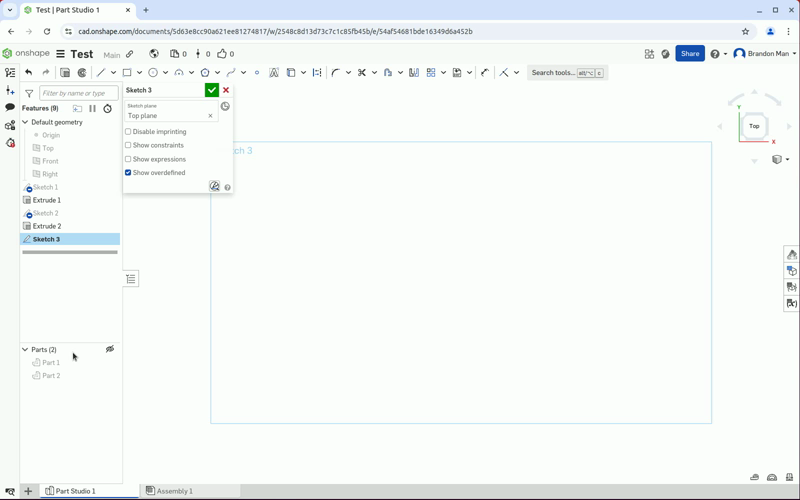
key(c)
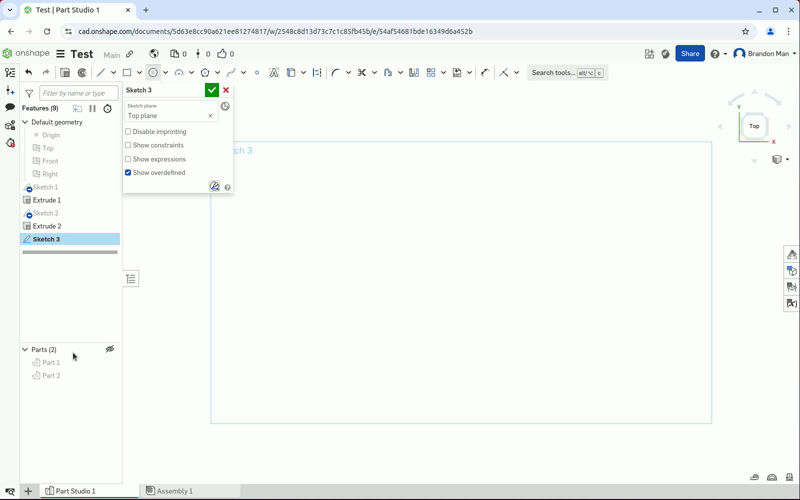
key_down(shift)
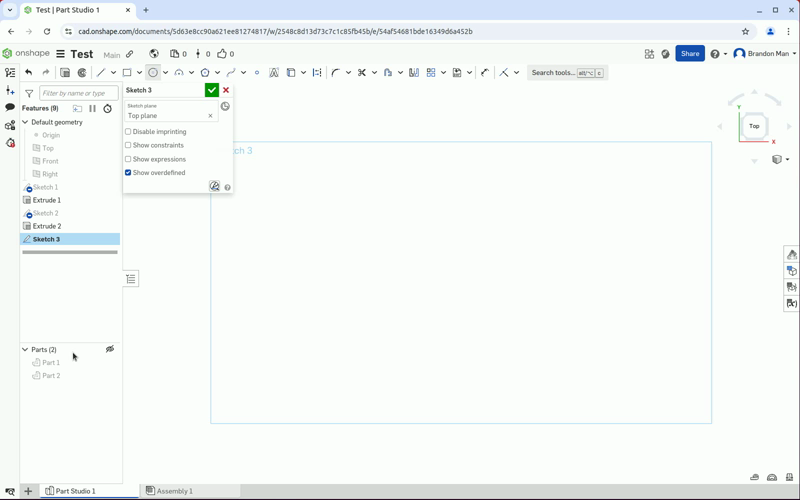
mouse_move(461, 282)
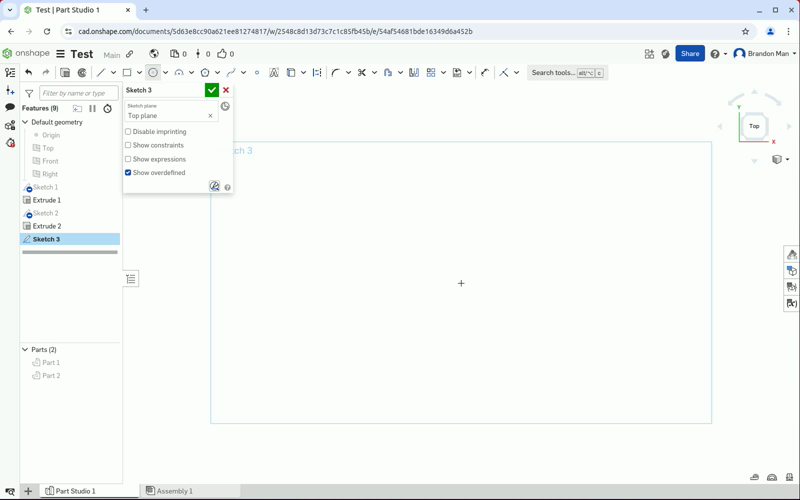
click(461, 282)
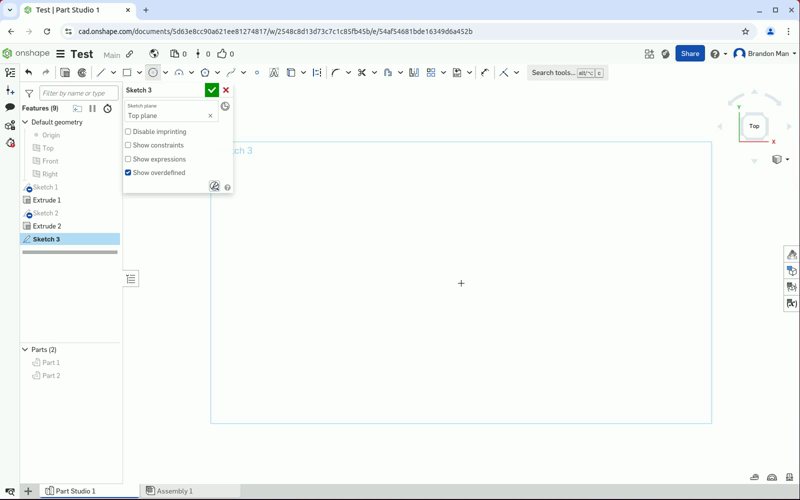
key_up(shift)
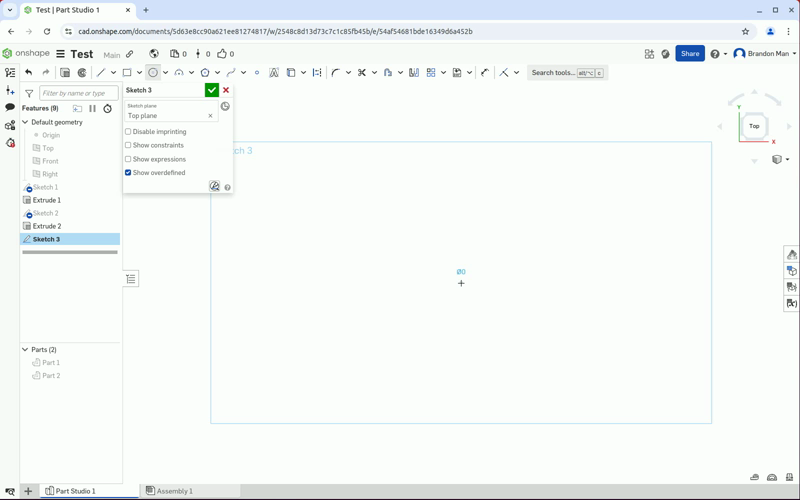
mouse_move(503, 282)
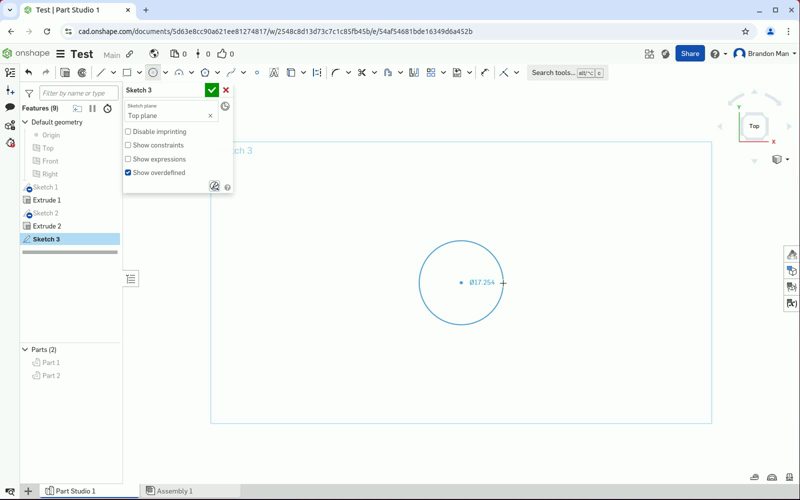
click(503, 282)
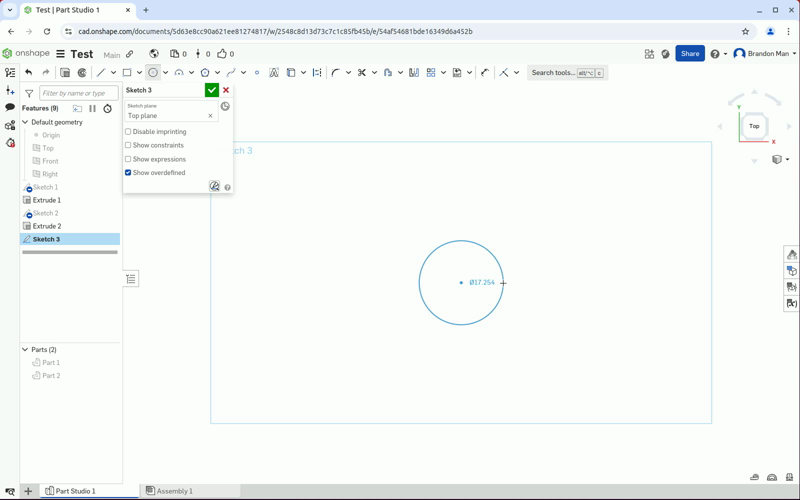
key(esc)
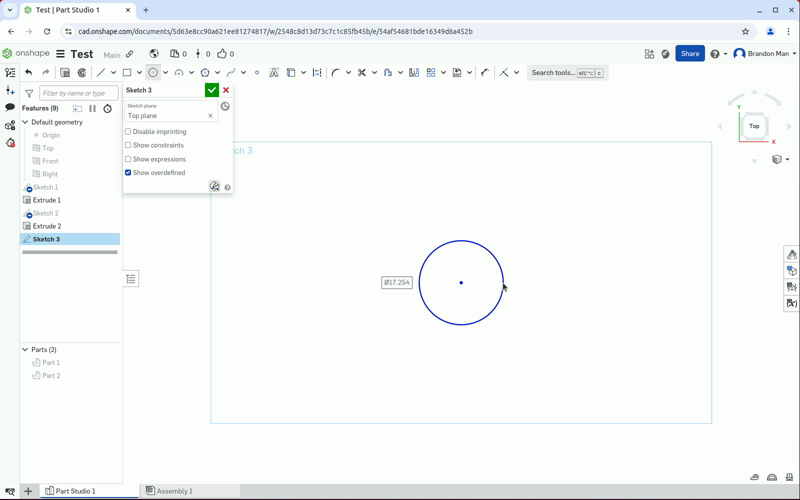
key(c)
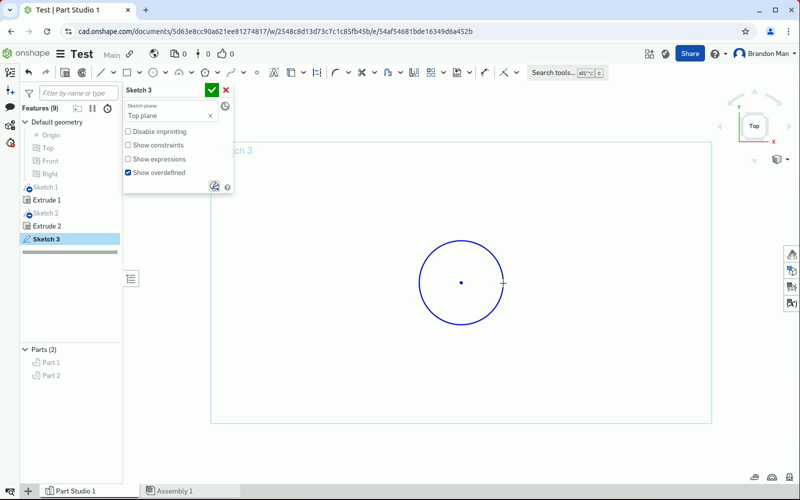
key_down(shift)
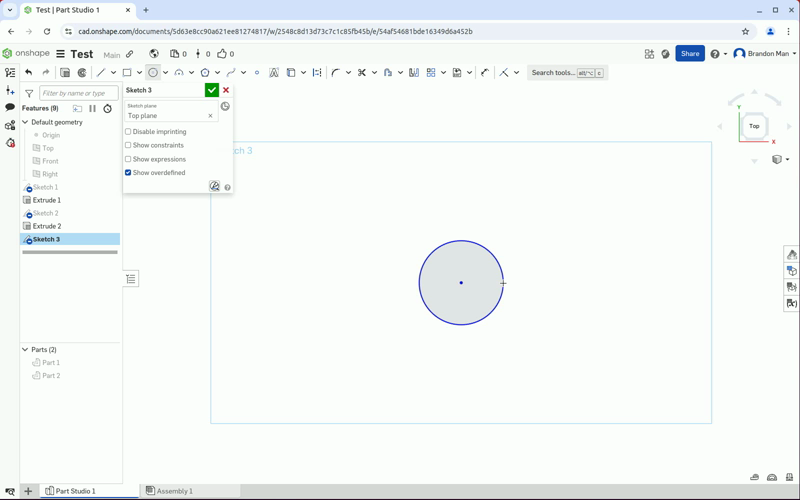
mouse_move(461, 282)
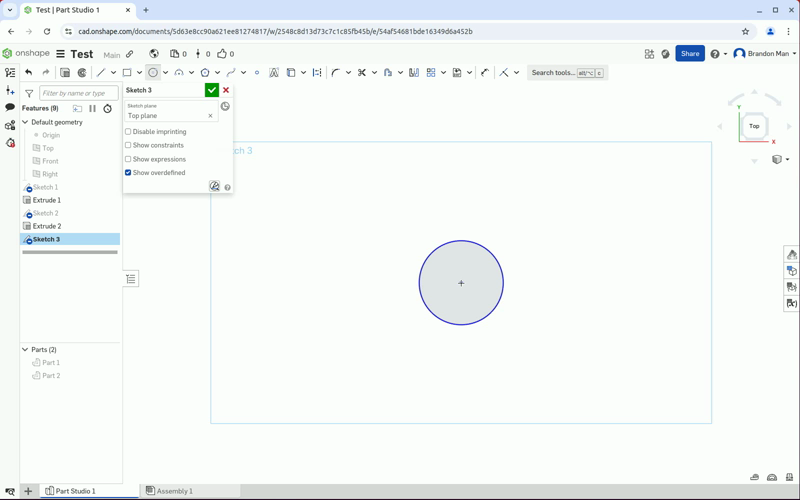
click(461, 282)
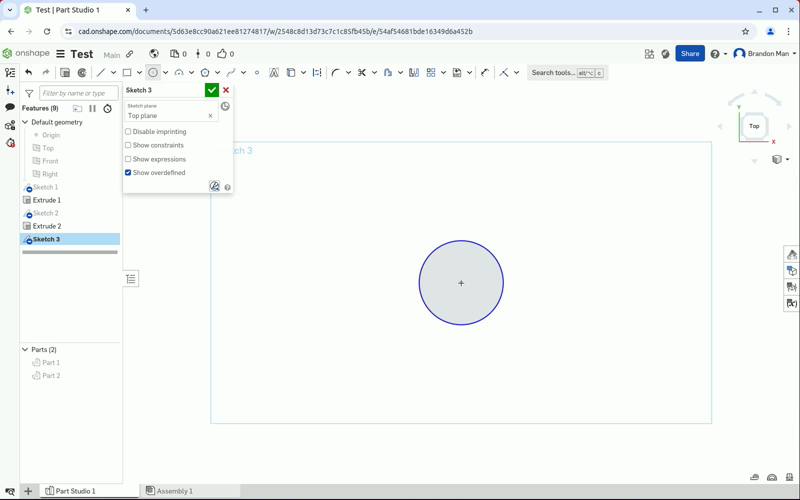
key_up(shift)
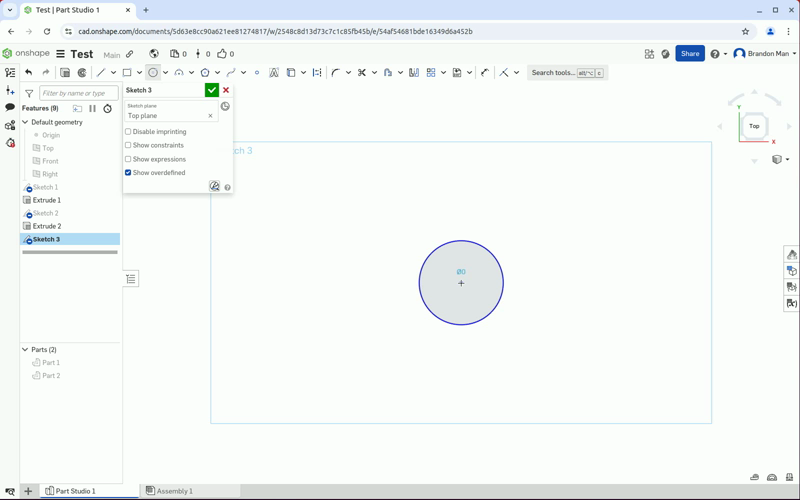
mouse_move(494, 282)
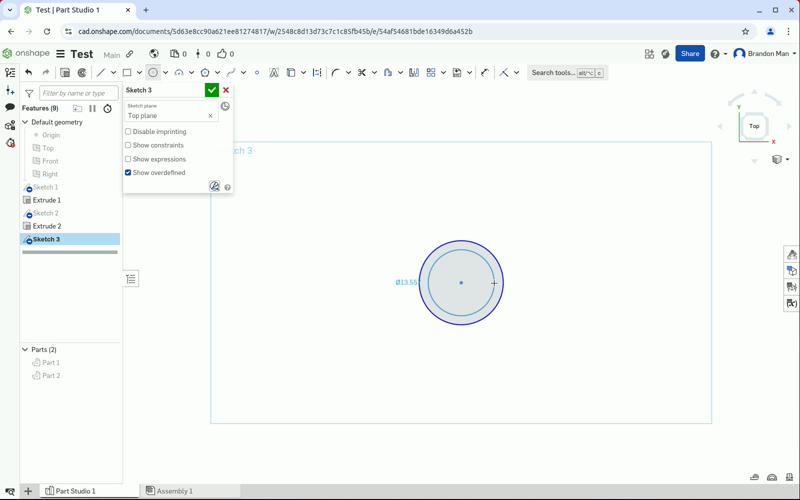
click(494, 282)
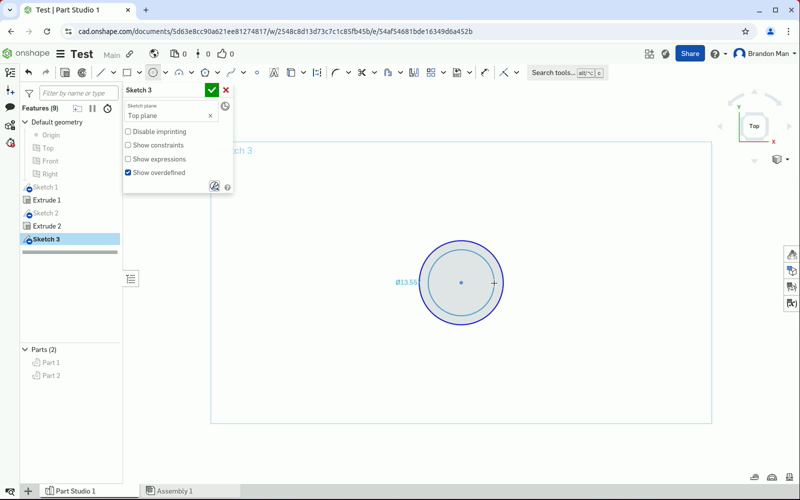
key(esc)
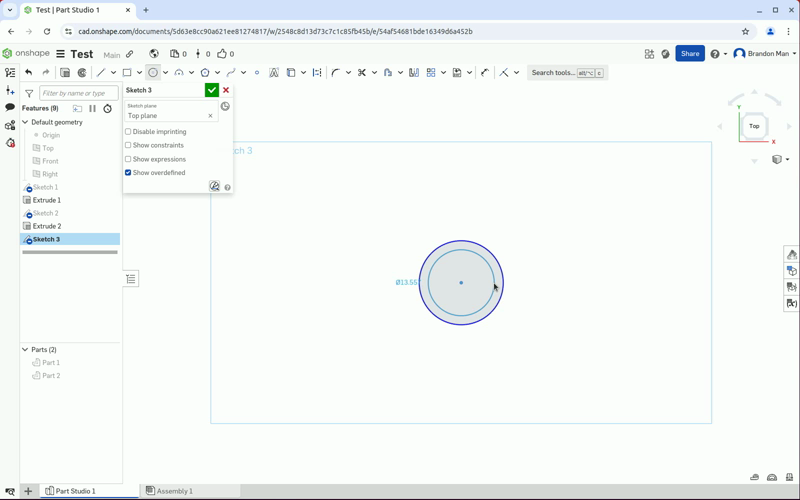
mouse_move(495, 299)
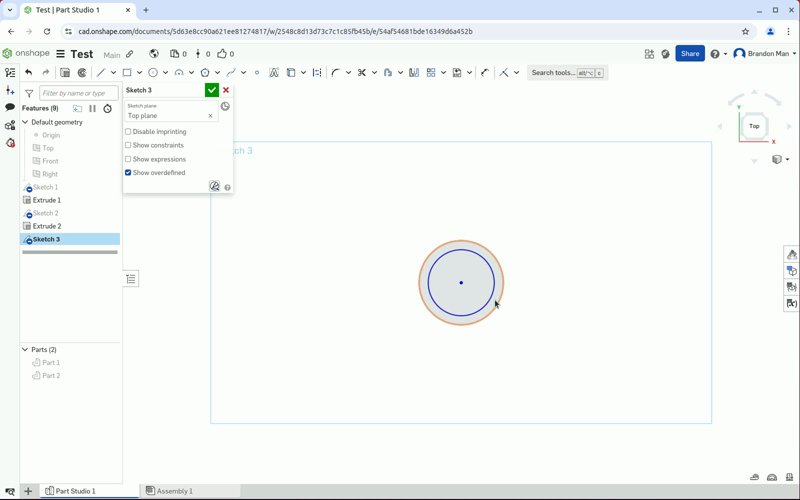
click(495, 299)
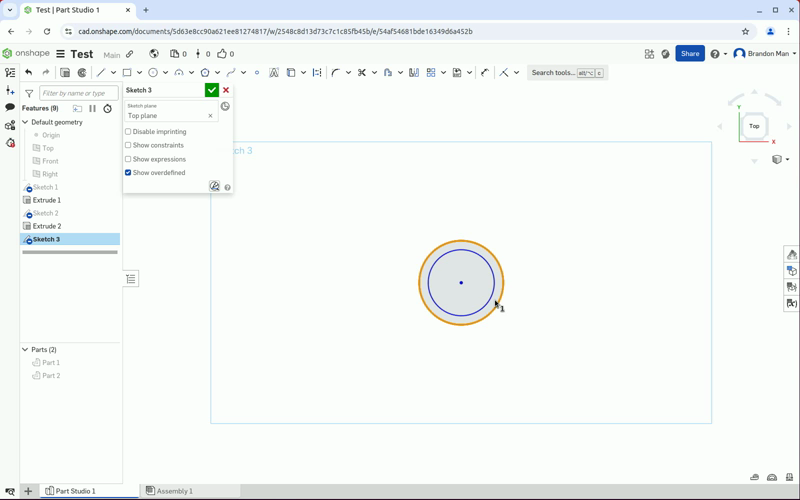
mouse_move(73, 352)
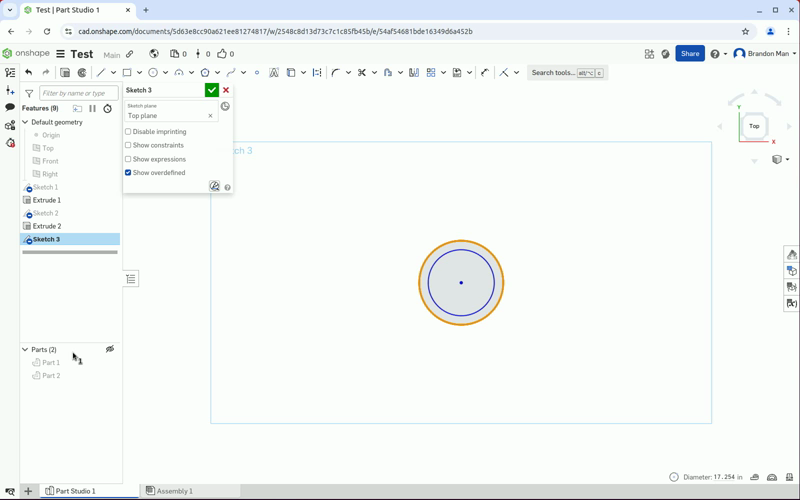
key(shift+y)
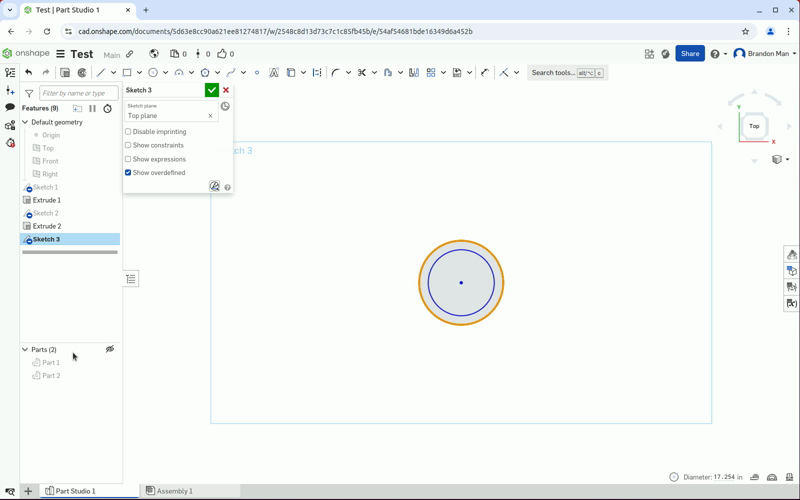
key(shift+e)
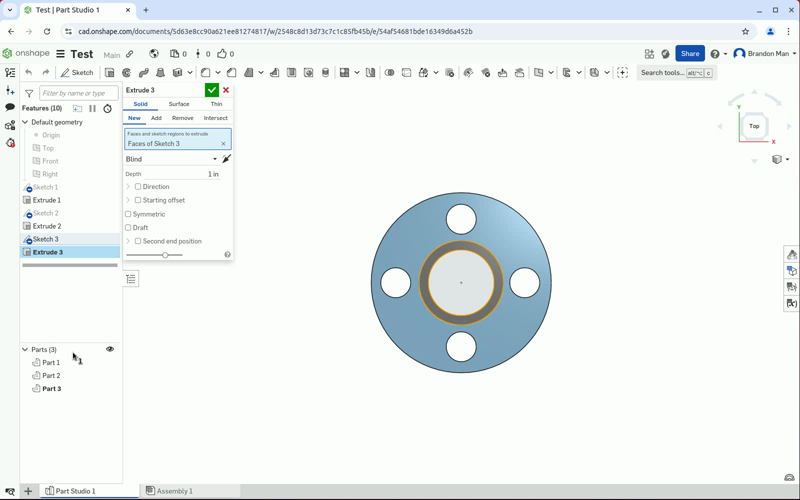
mouse_move(143, 106)
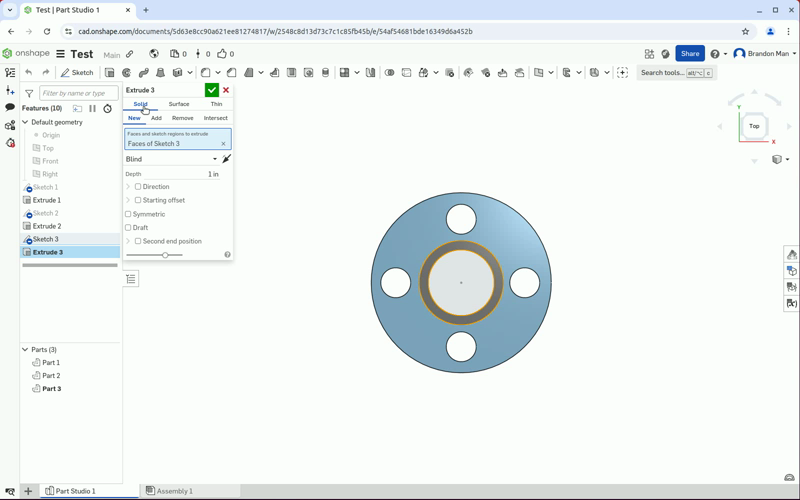
click(143, 106)
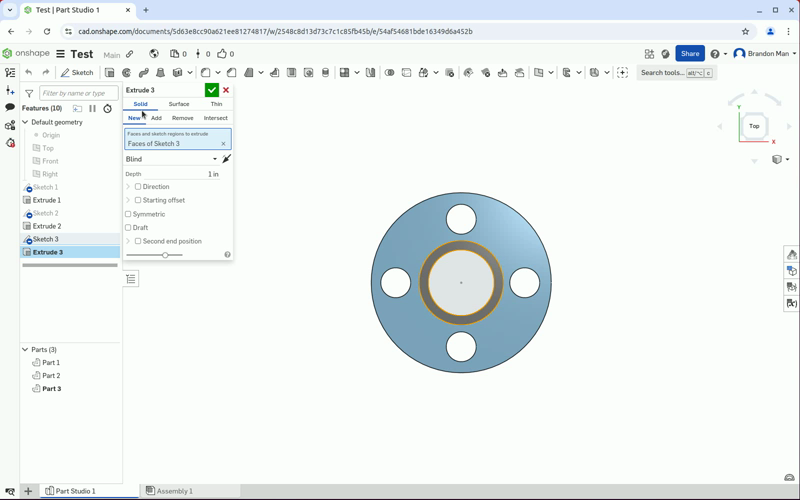
mouse_move(137, 120)
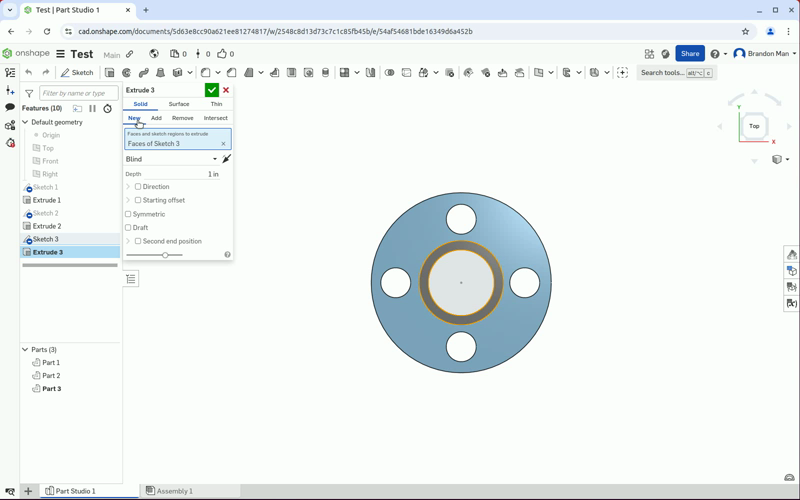
click(137, 120)
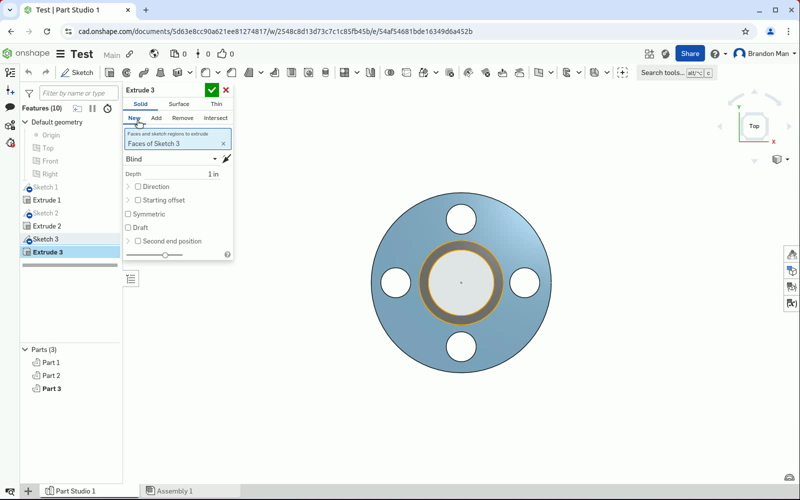
key(tab, 4)
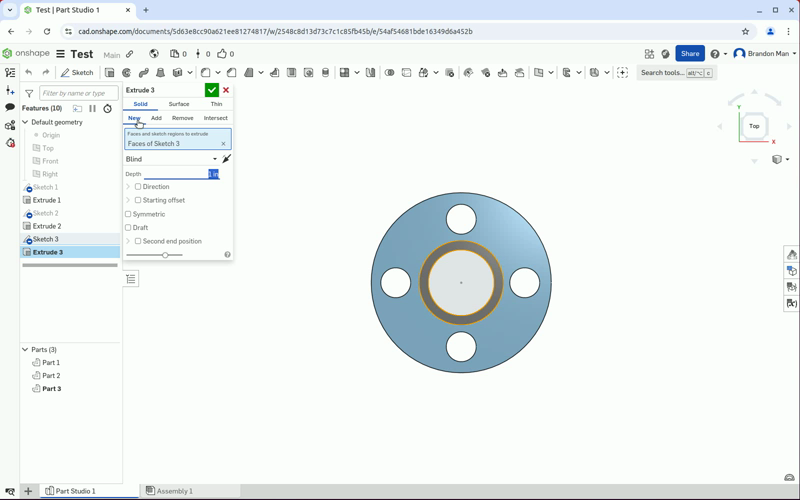
text(-2.407)
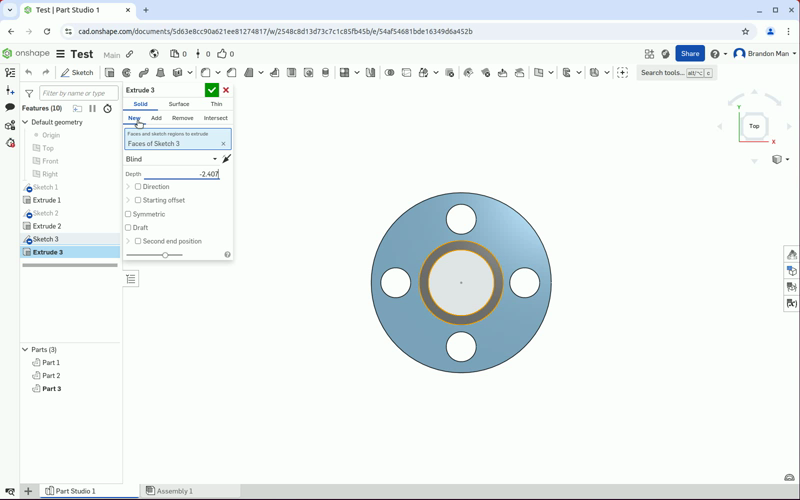
key(enter)
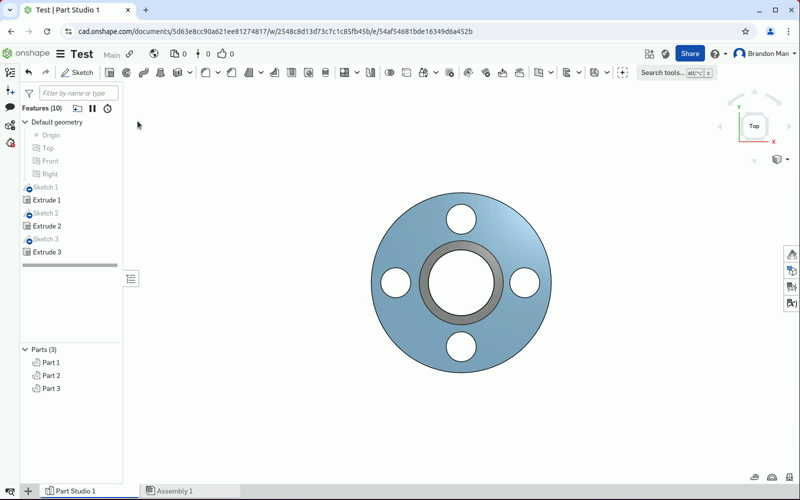
key(shift+h)
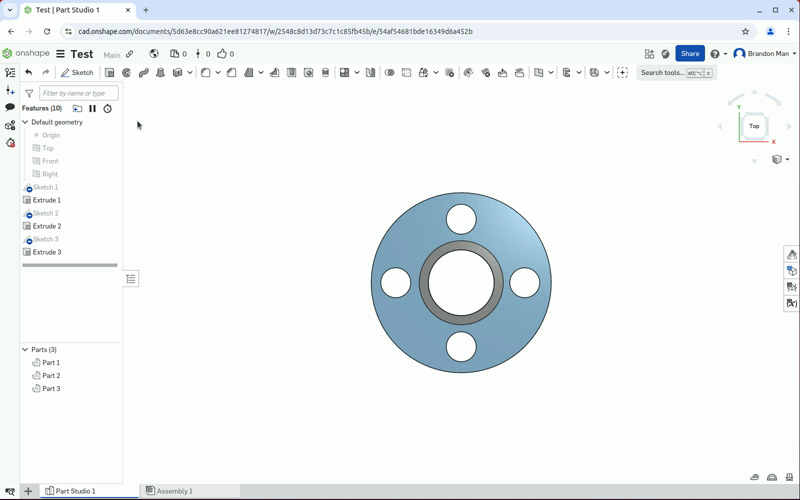
key(shift+h)
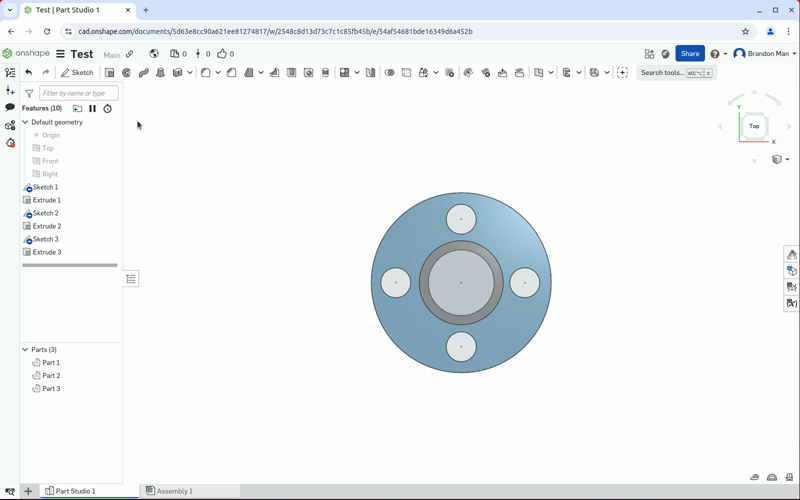
key(shift+7)
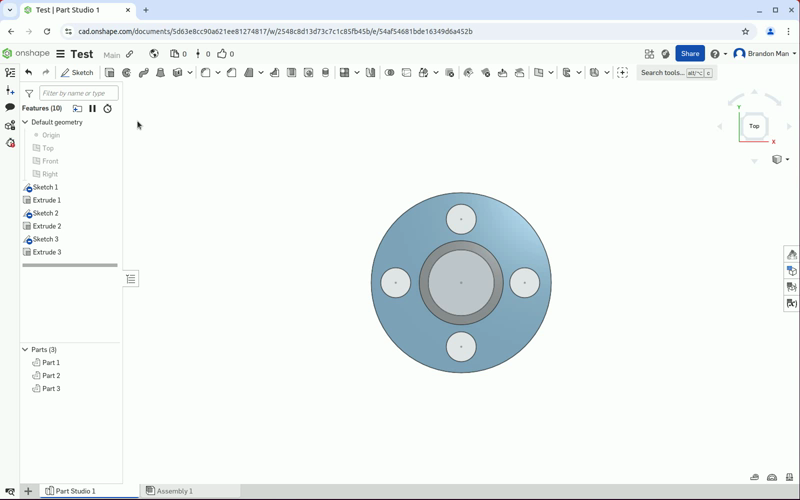
key(up, 3)
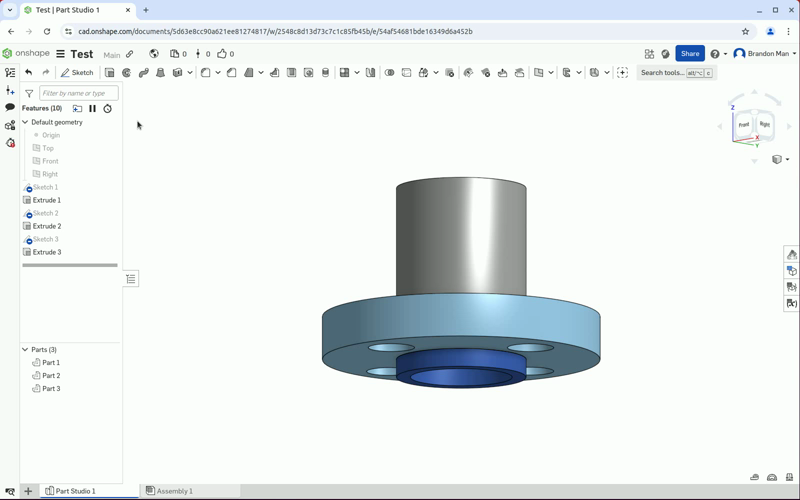
key(left, 3)
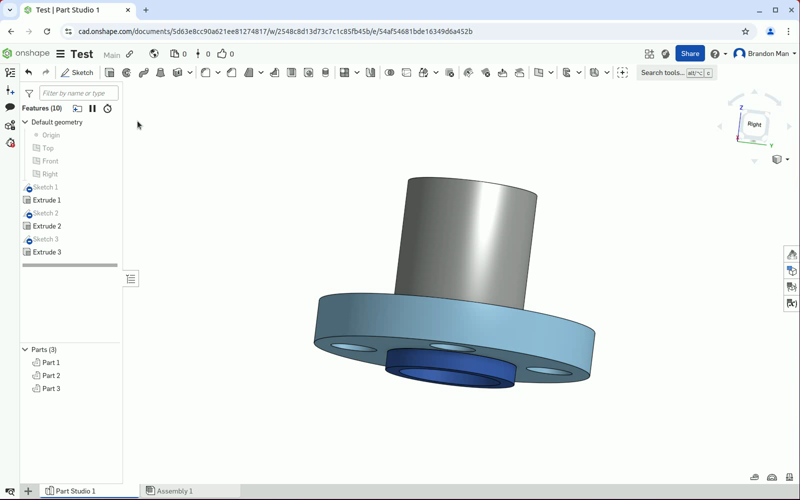
key(right, 3)
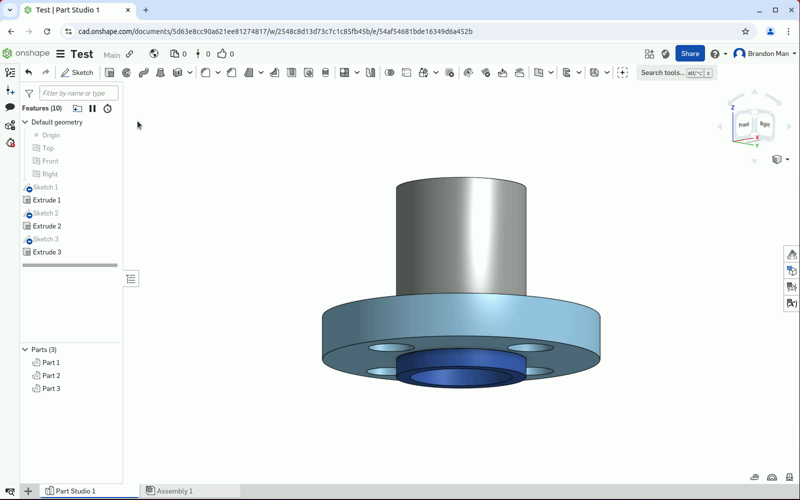
key(down, 3)
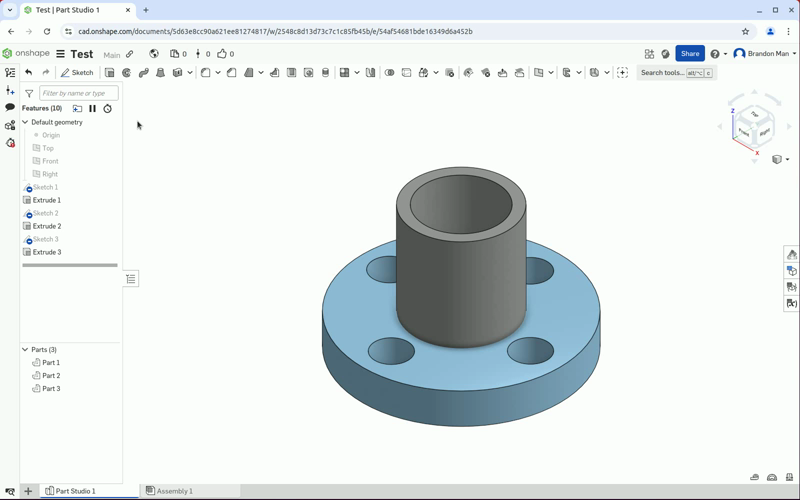
mouse_move(73, 189)
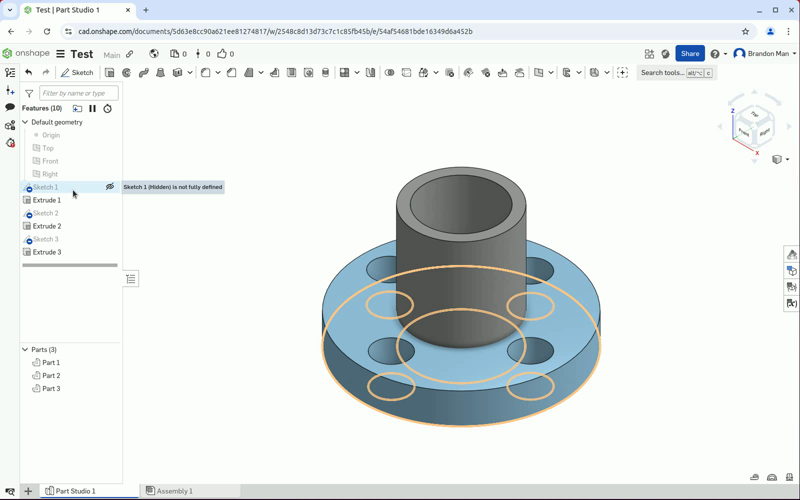
click(73, 189)